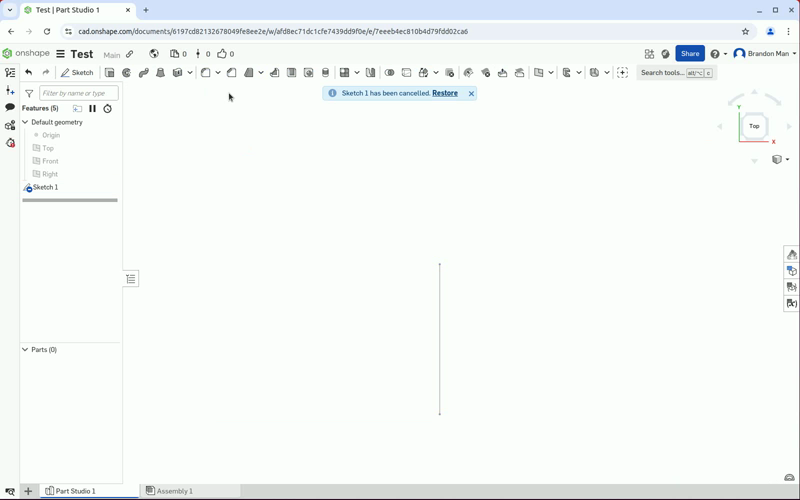
key(shift+h)
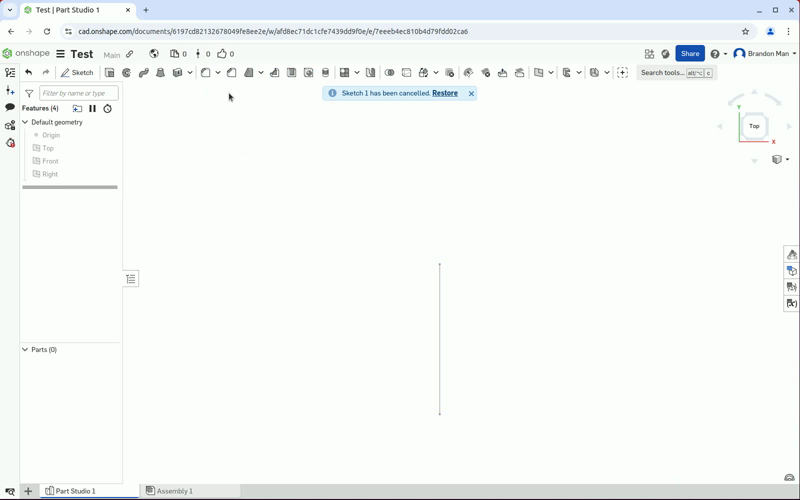
key(shift+s)
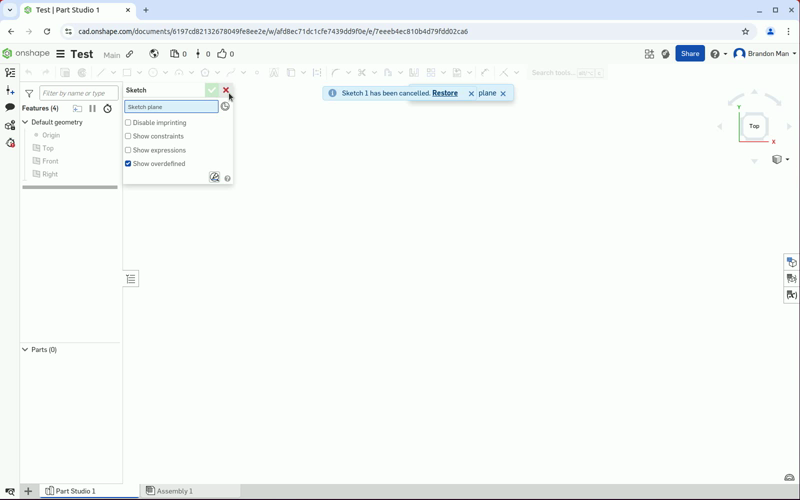
mouse_move(73, 150)
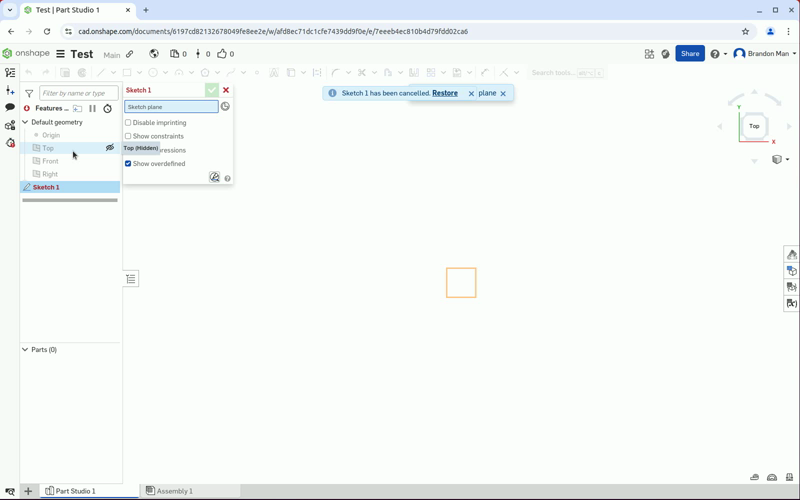
click(73, 150)
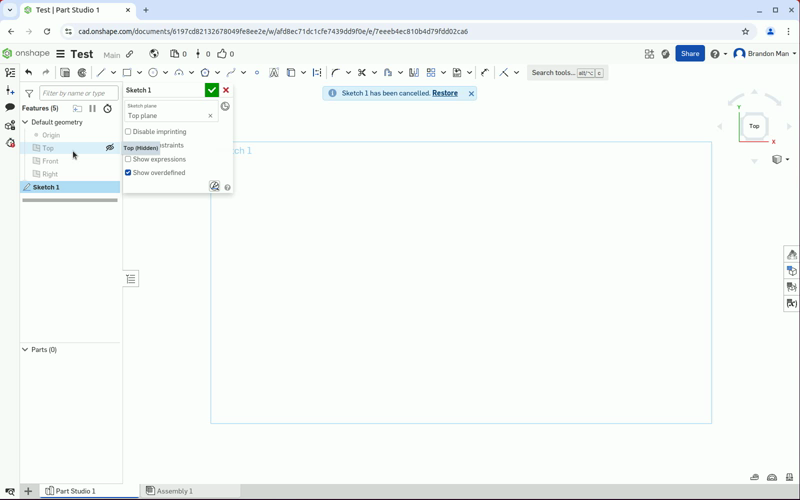
mouse_move(73, 352)
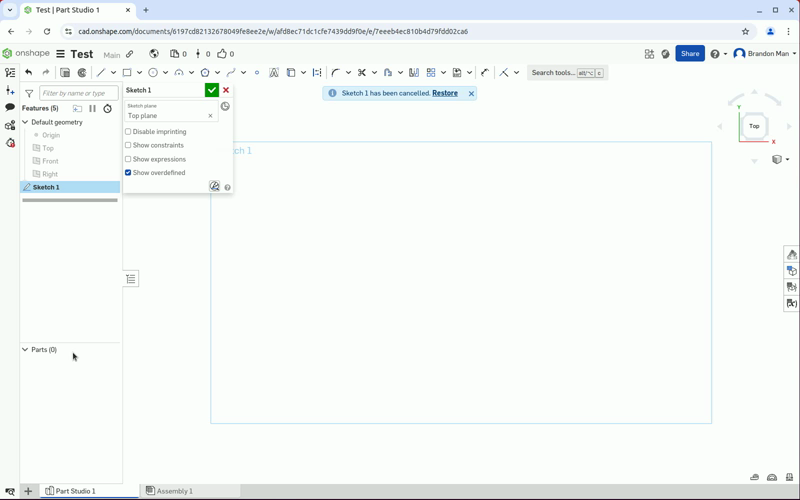
key(y)
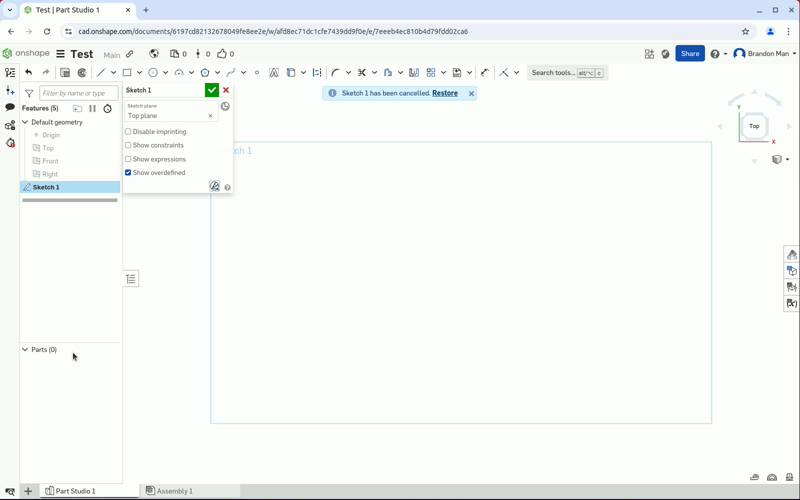
key(c)
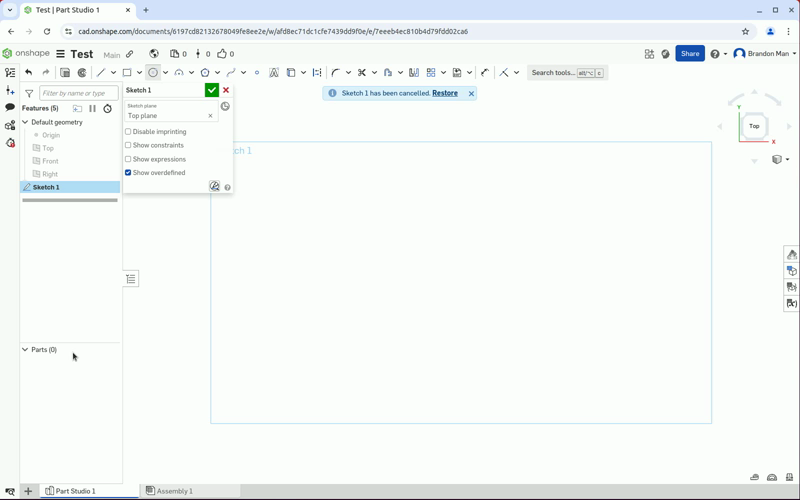
key_down(shift)
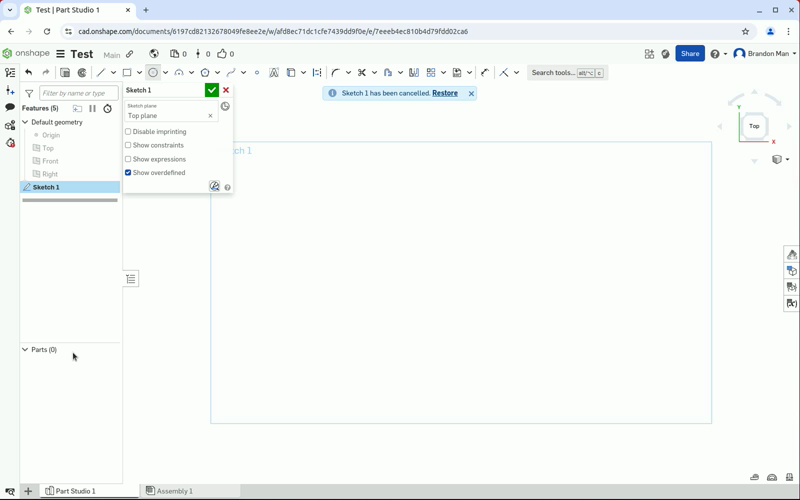
mouse_move(461, 282)
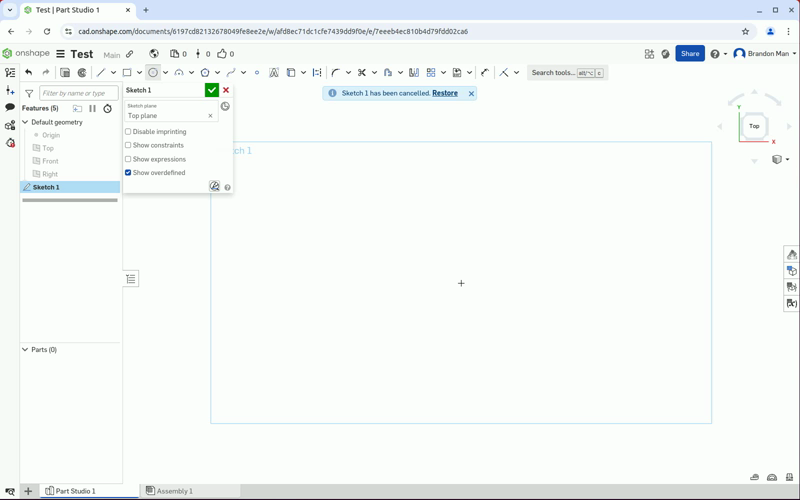
click(461, 282)
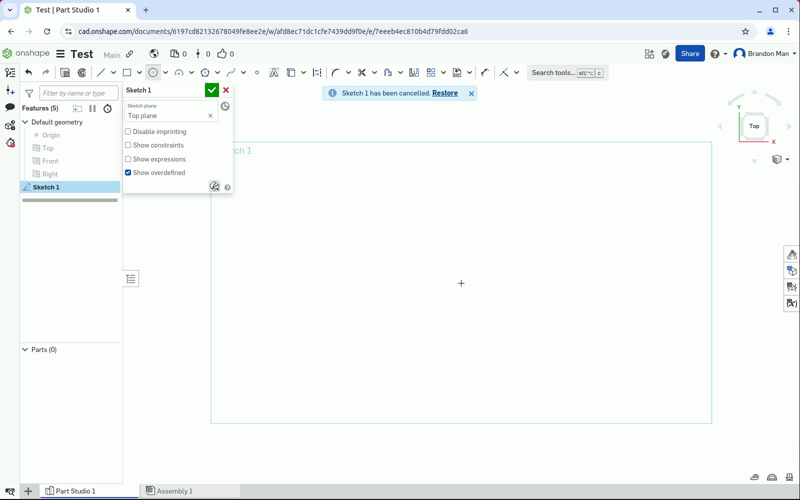
key_up(shift)
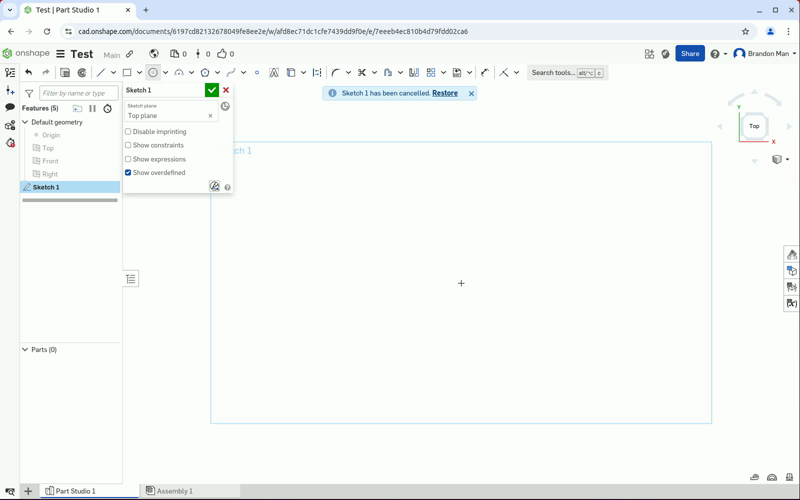
mouse_move(474, 282)
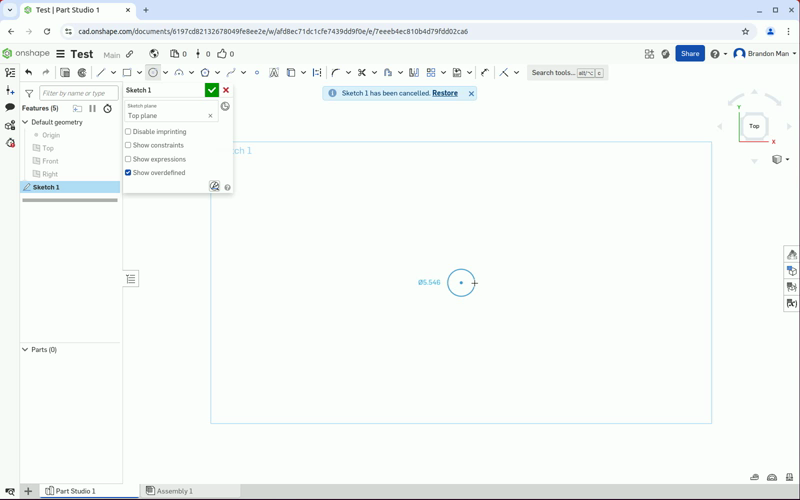
click(474, 282)
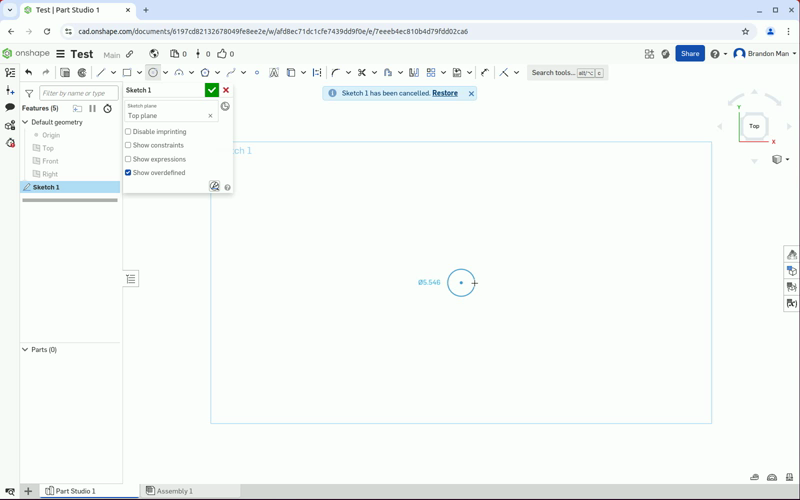
key(esc)
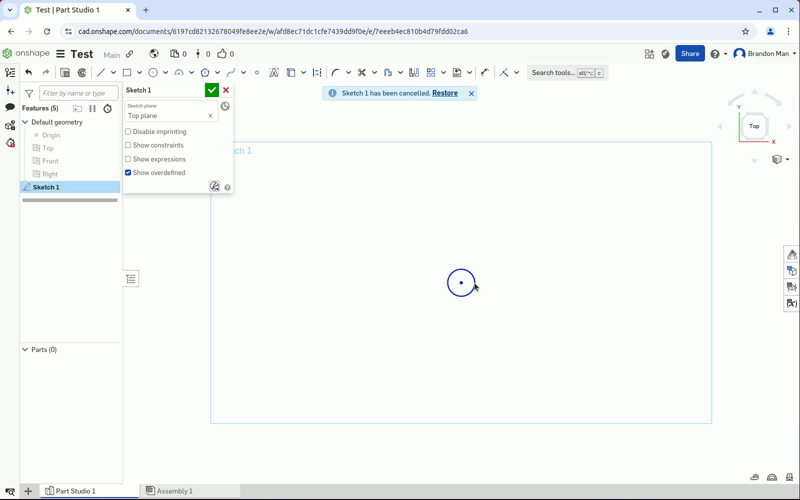
mouse_move(458, 285)
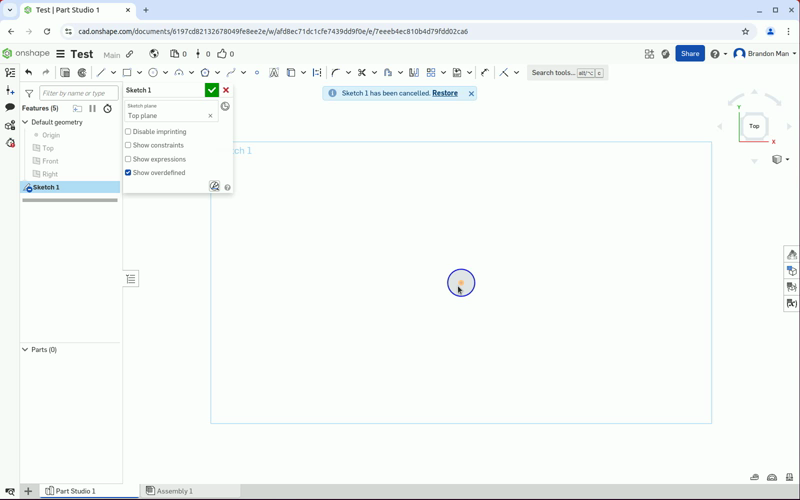
scroll(6)
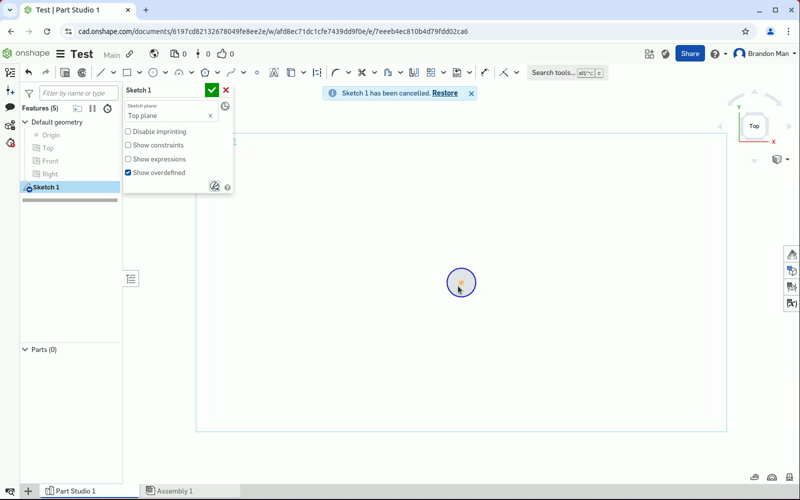
scroll(6)
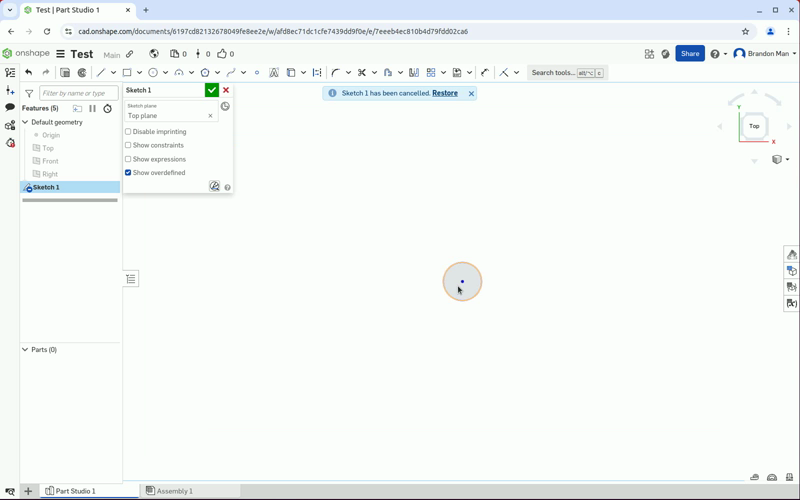
scroll(6)
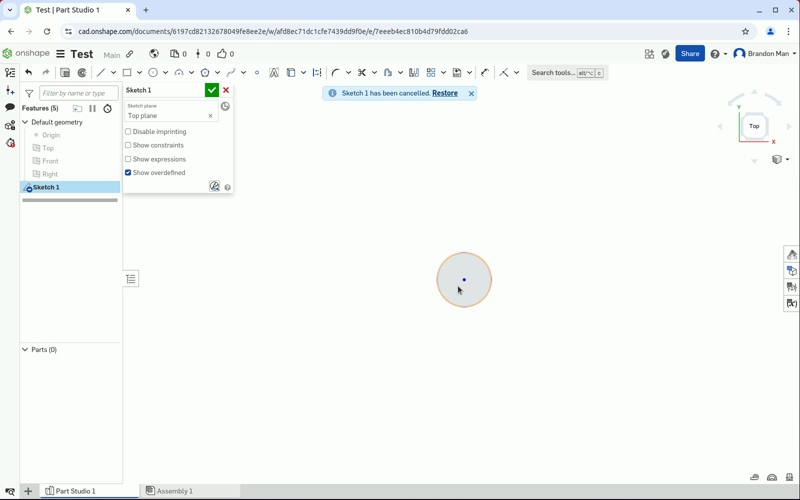
scroll(6)
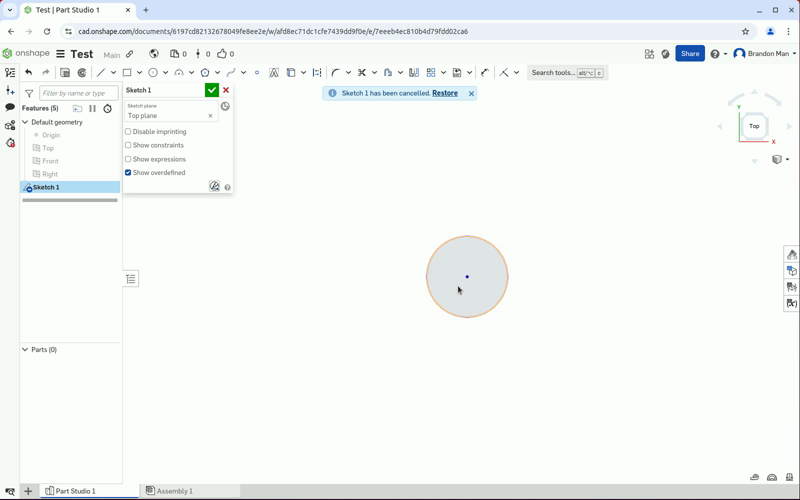
scroll(6)
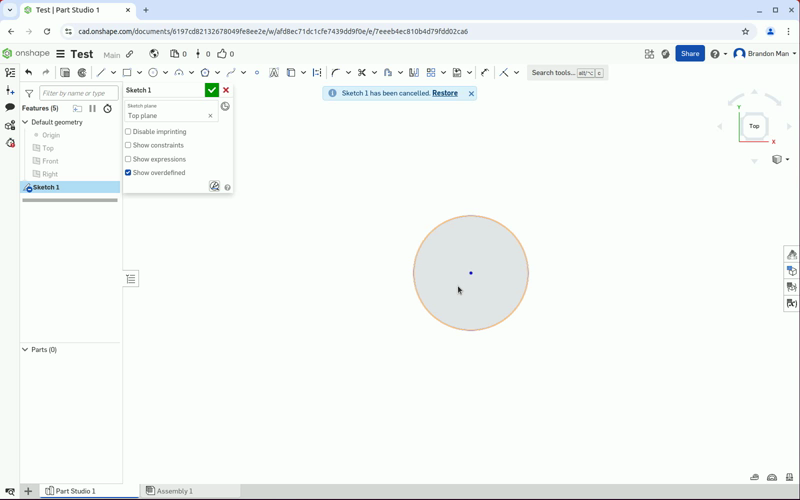
scroll(6)
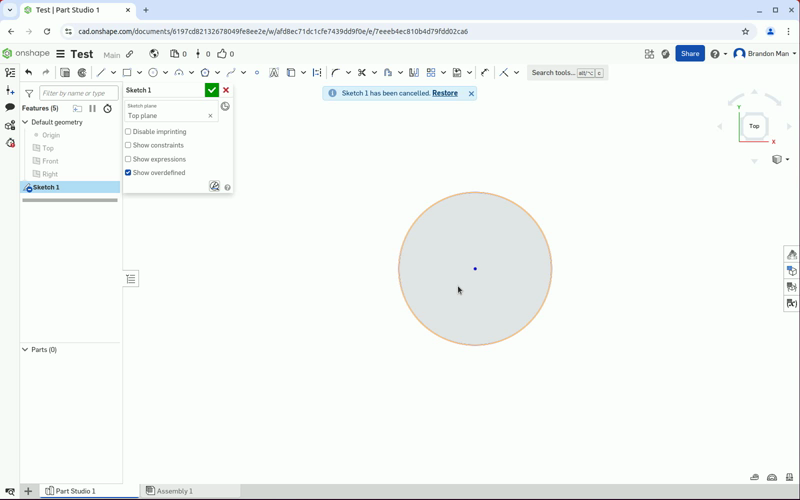
scroll(6)
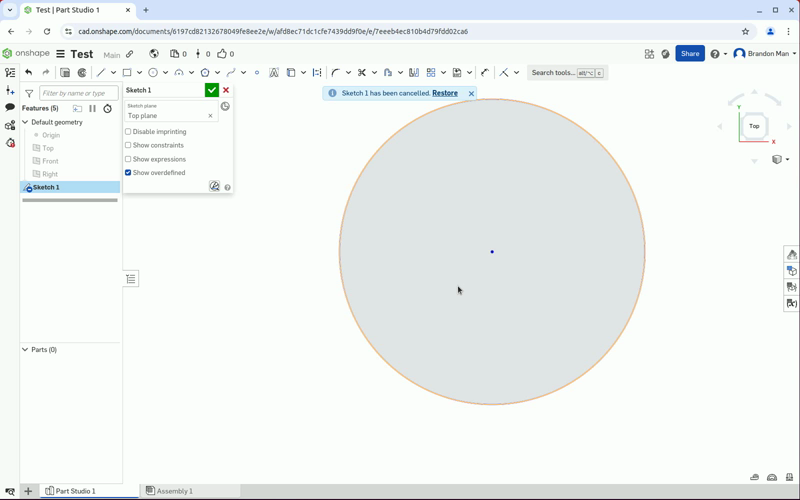
click(458, 285)
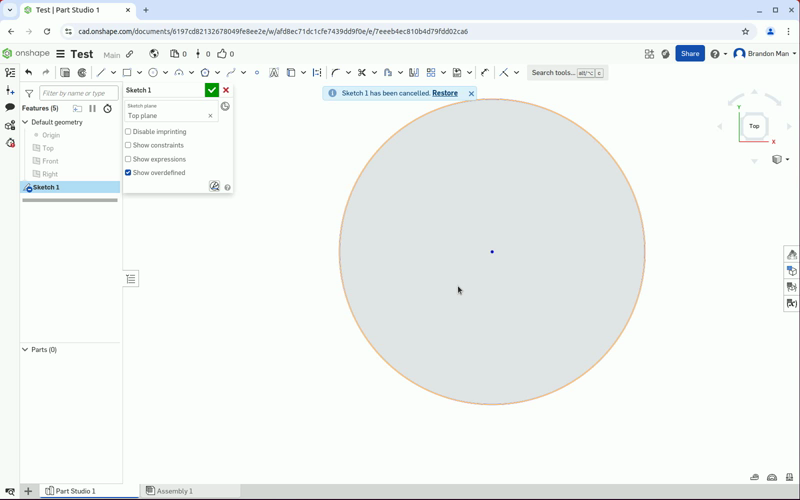
scroll(-6)
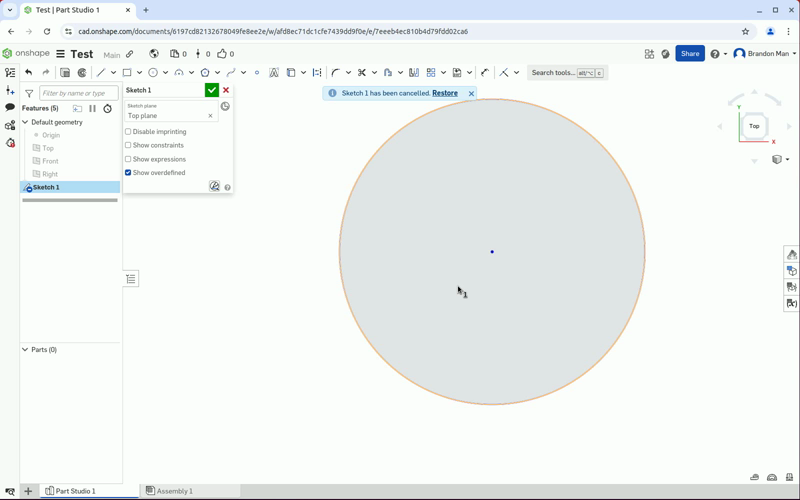
scroll(-6)
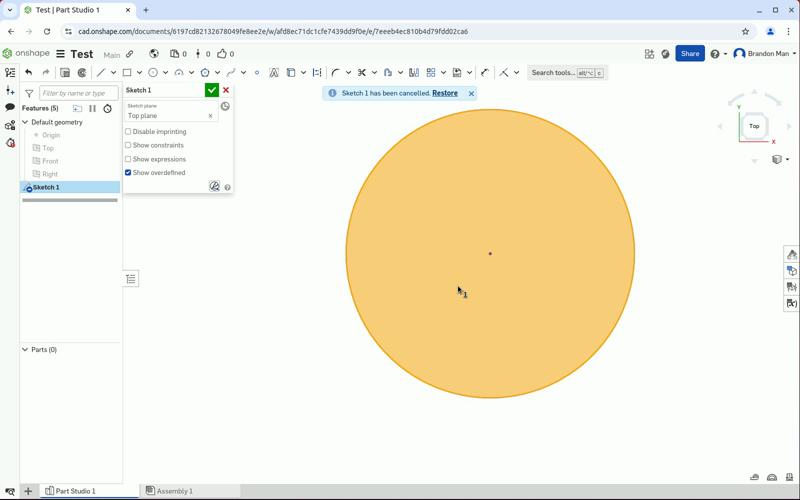
scroll(-6)
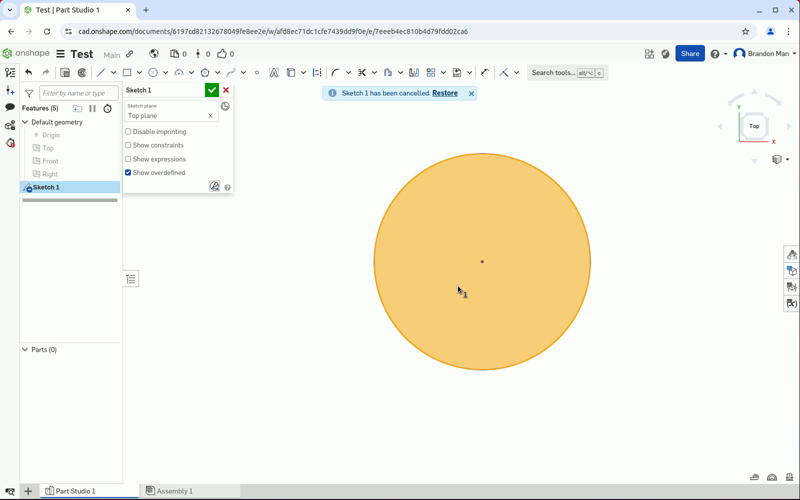
scroll(-6)
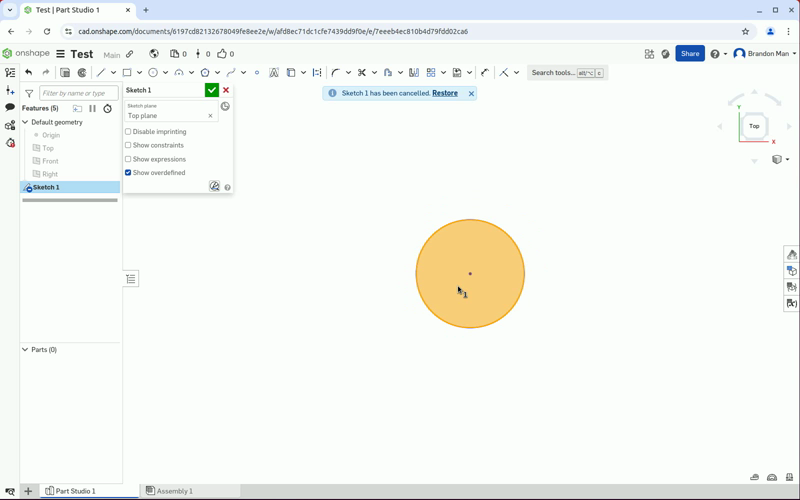
scroll(-6)
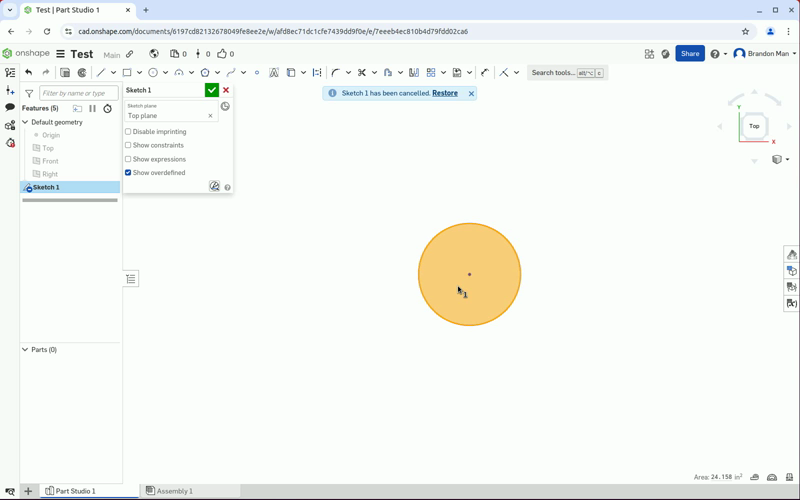
scroll(-6)
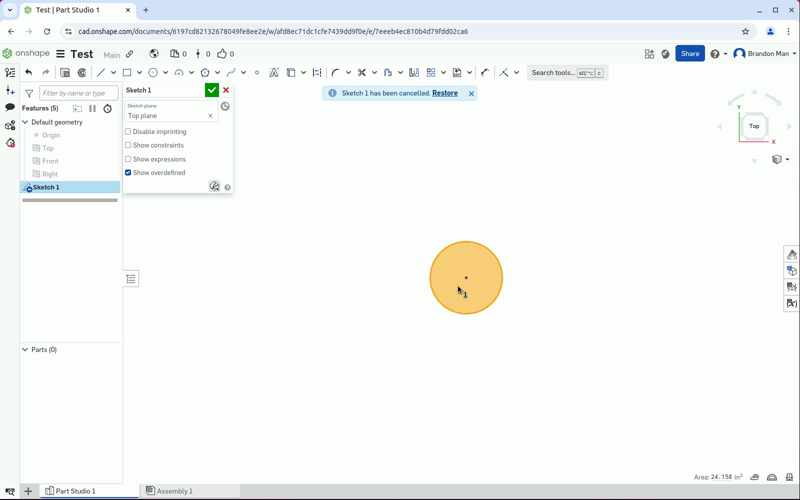
scroll(-6)
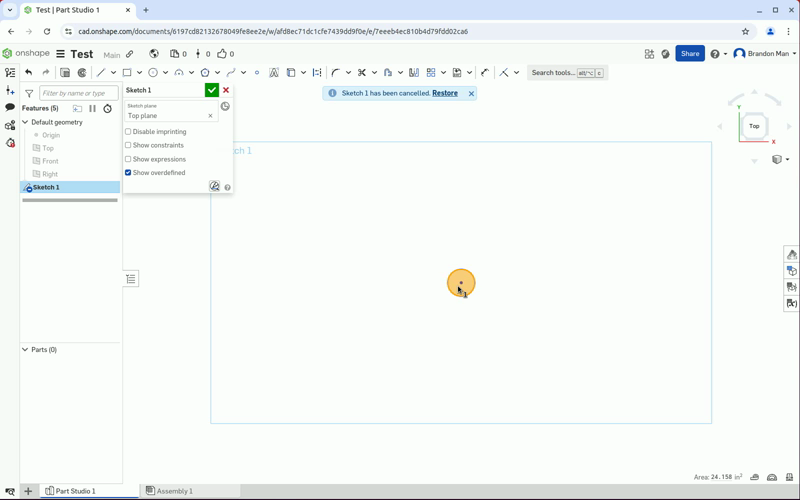
mouse_move(73, 352)
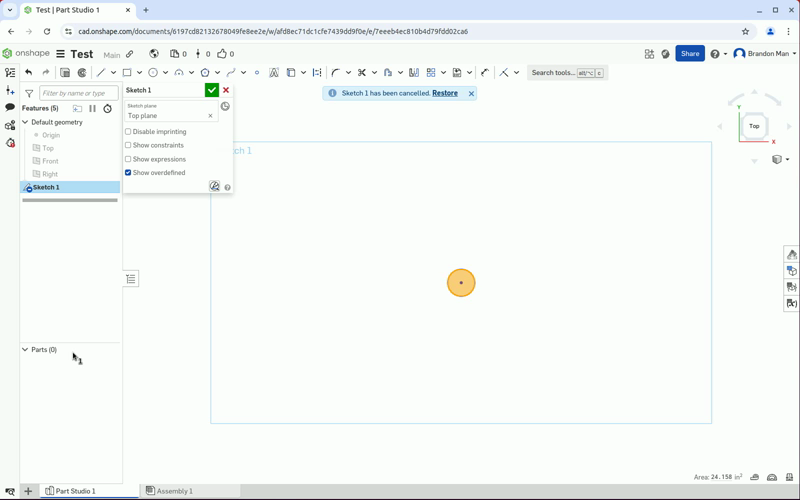
key(shift+y)
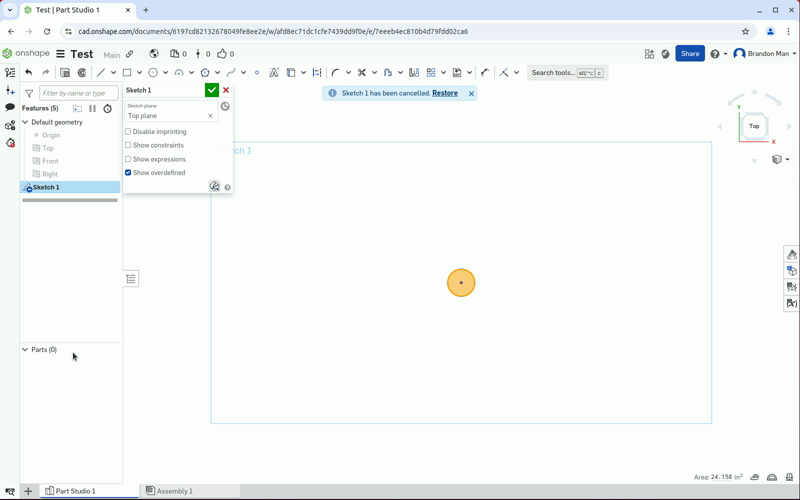
key(shift+e)
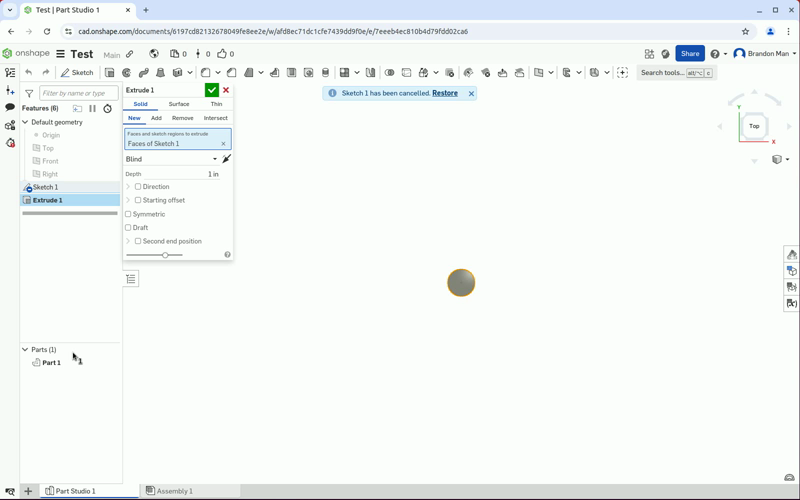
mouse_move(143, 106)
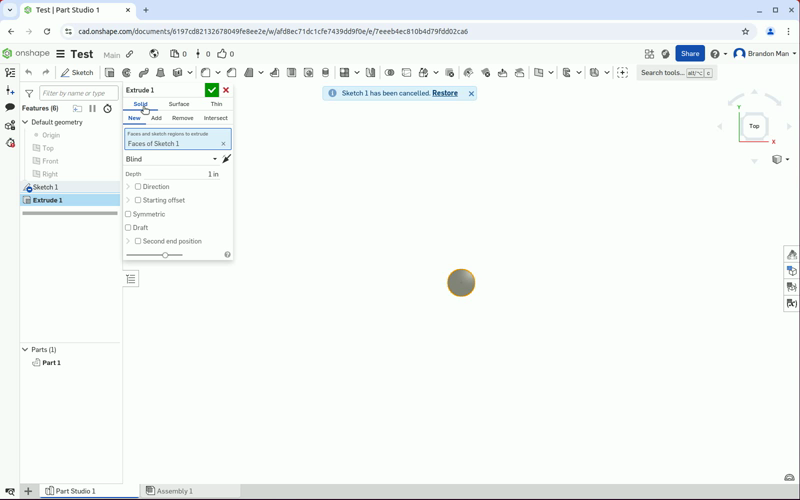
click(143, 106)
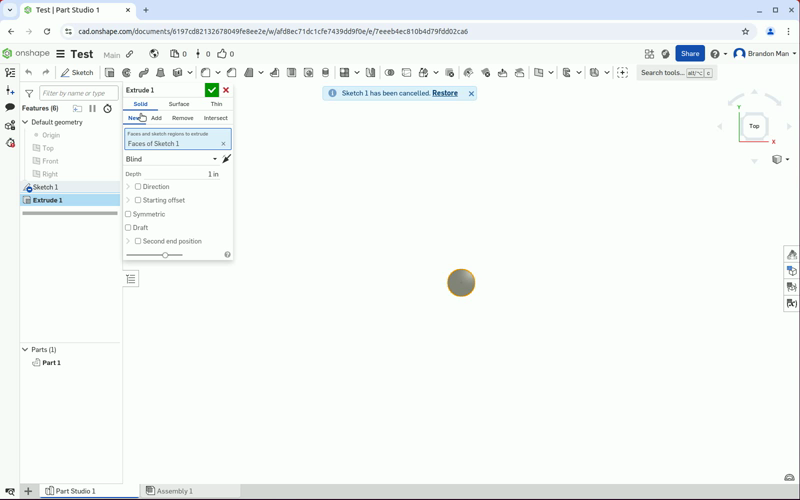
mouse_move(137, 120)
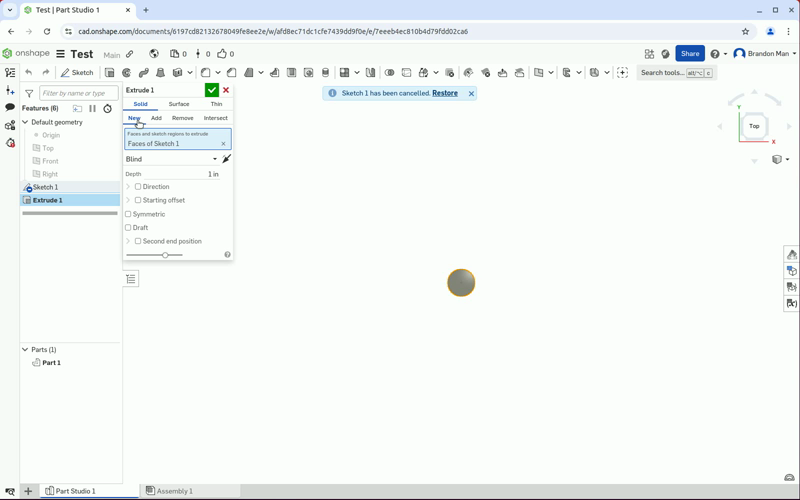
click(137, 120)
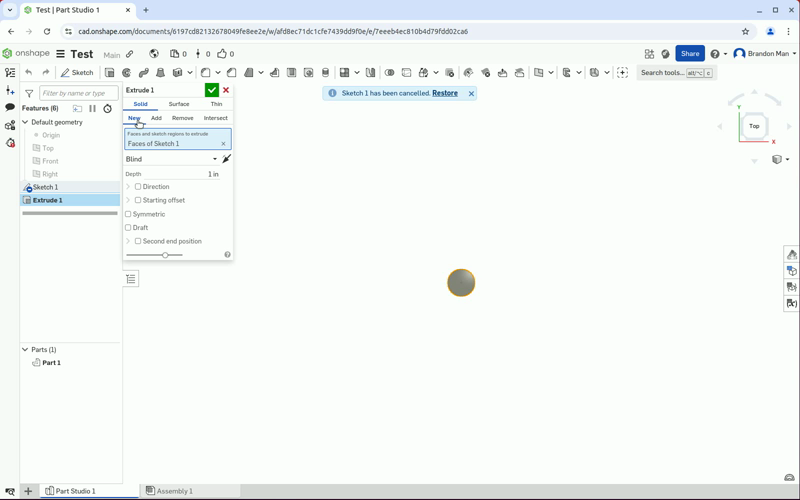
key(tab, 4)
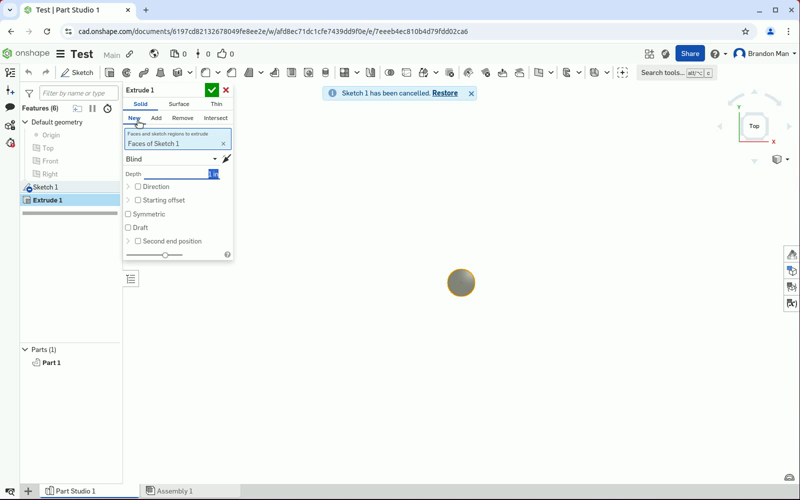
text(0.722)
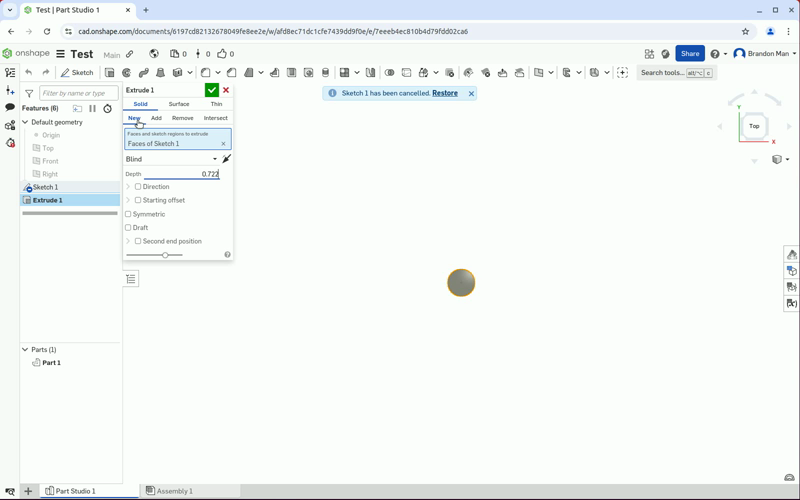
key(enter)
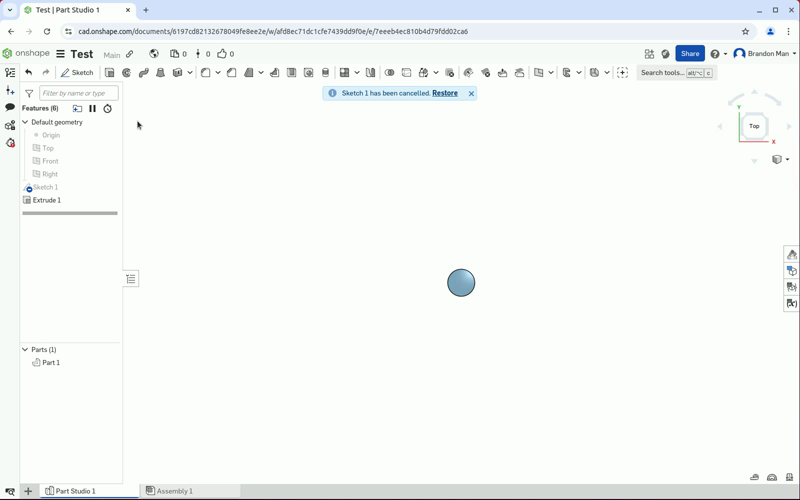
key(shift+h)
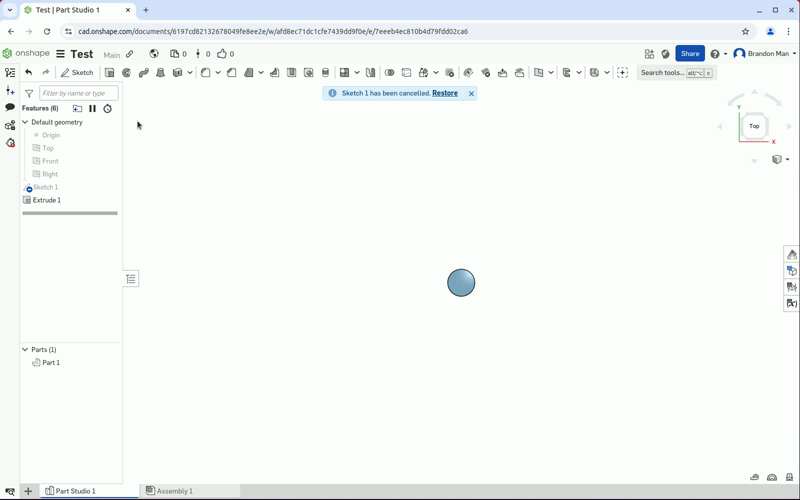
key(shift+h)
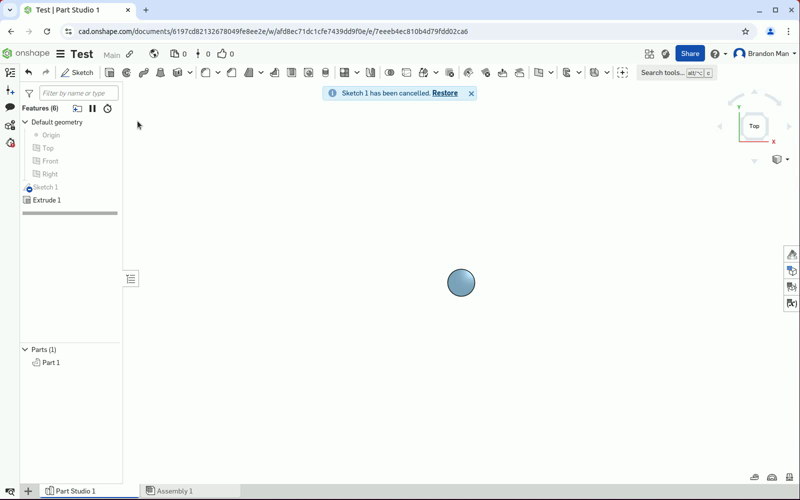
mouse_move(73, 189)
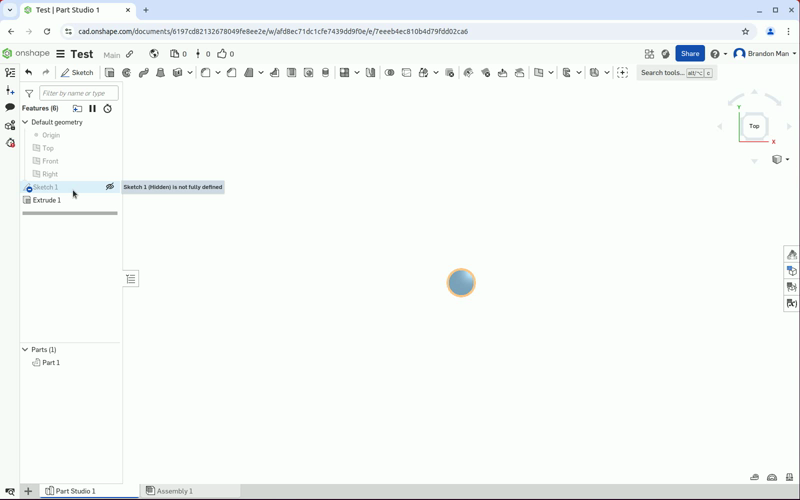
click(73, 189)
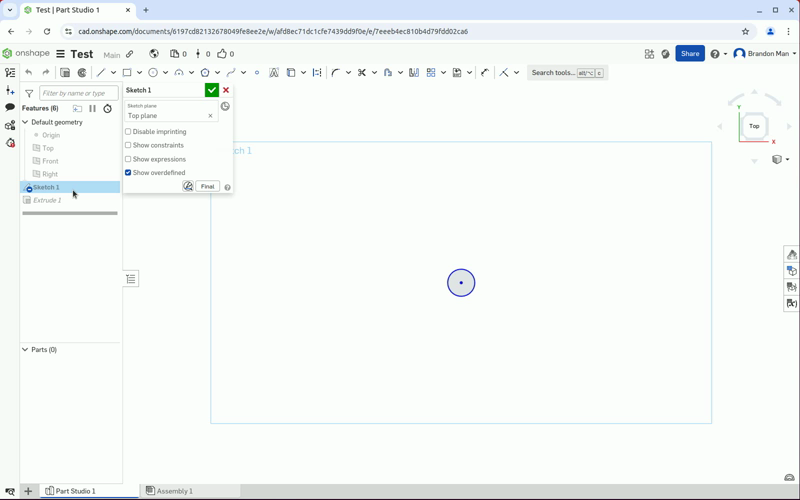
mouse_move(229, 92)
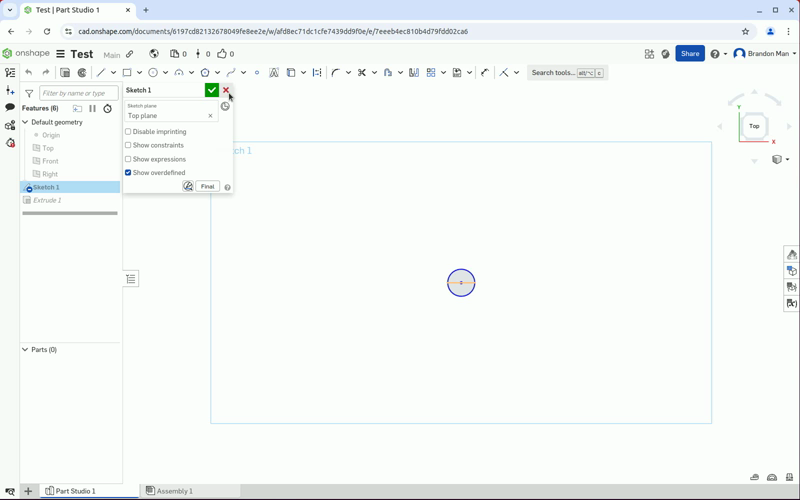
click(229, 92)
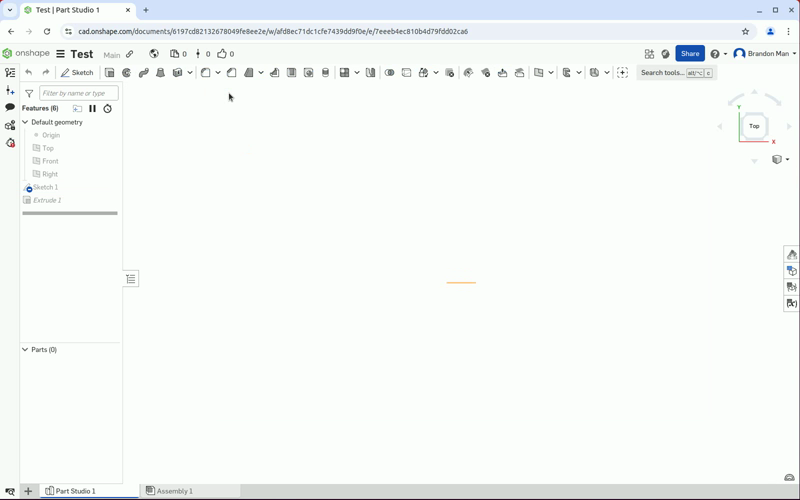
mouse_move(541, 75)
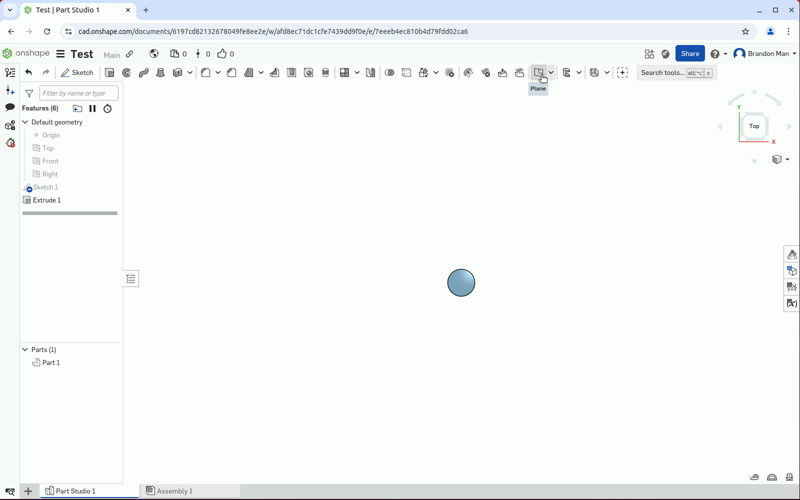
click(541, 75)
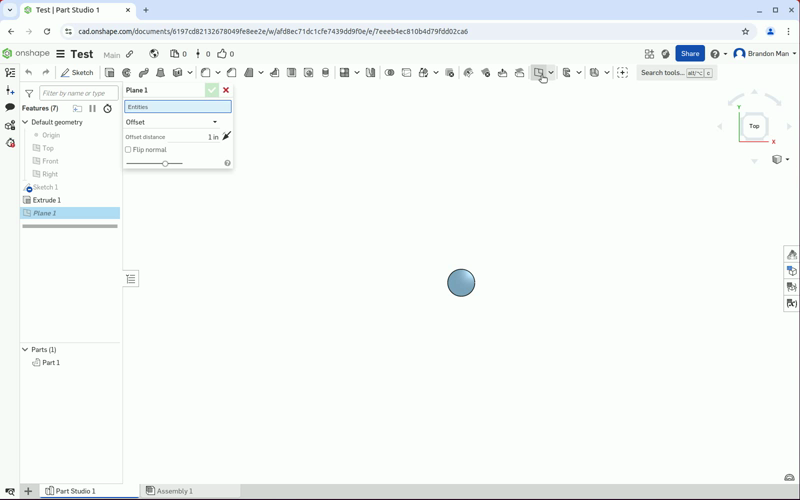
mouse_move(73, 150)
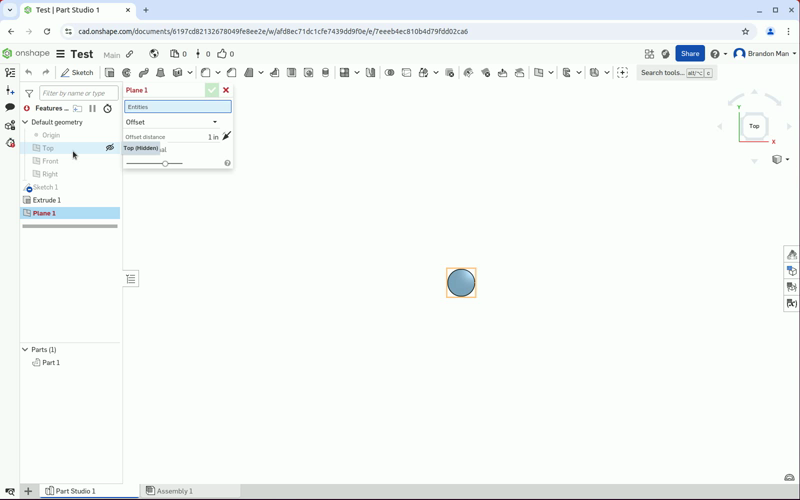
click(73, 150)
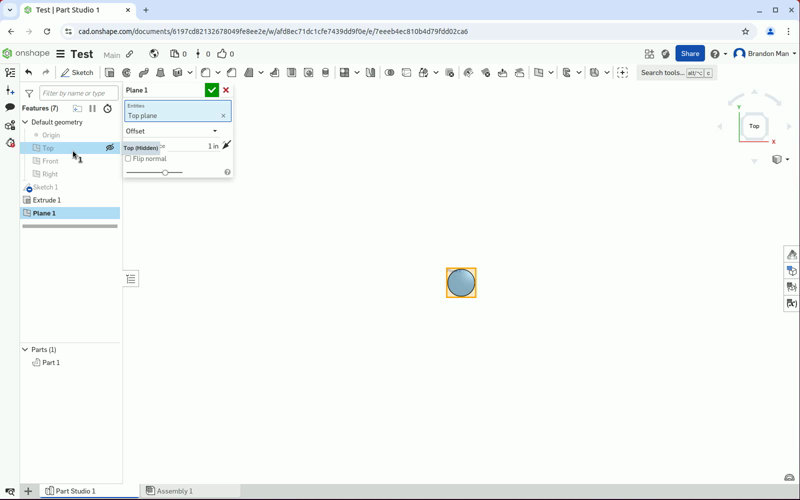
key(tab, 2)
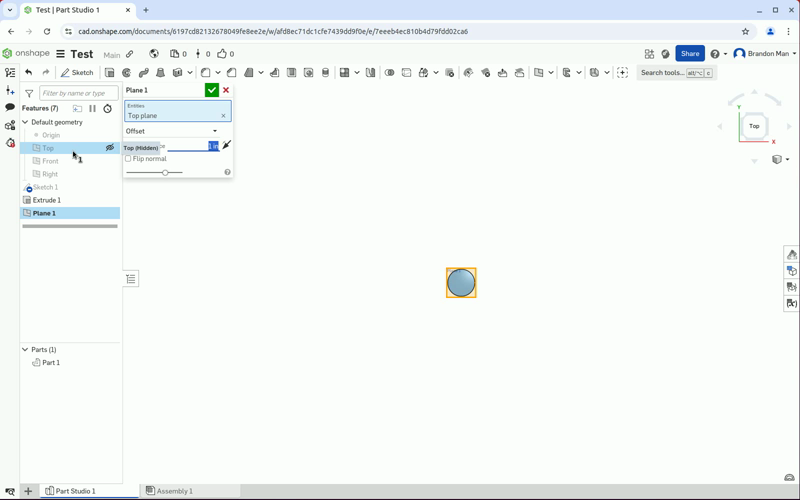
text(0.709)
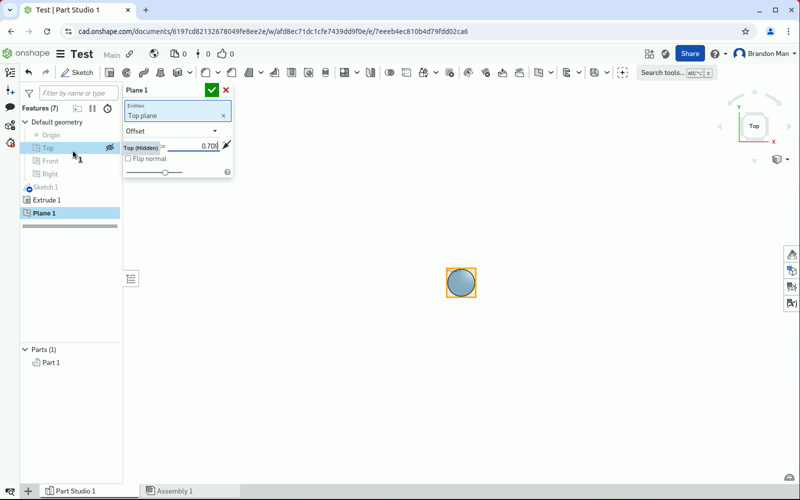
key(enter, 2)
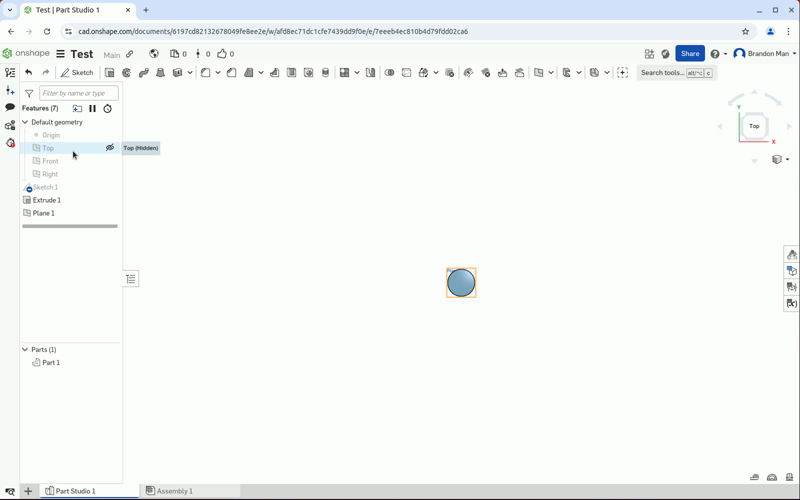
key(shift+s)
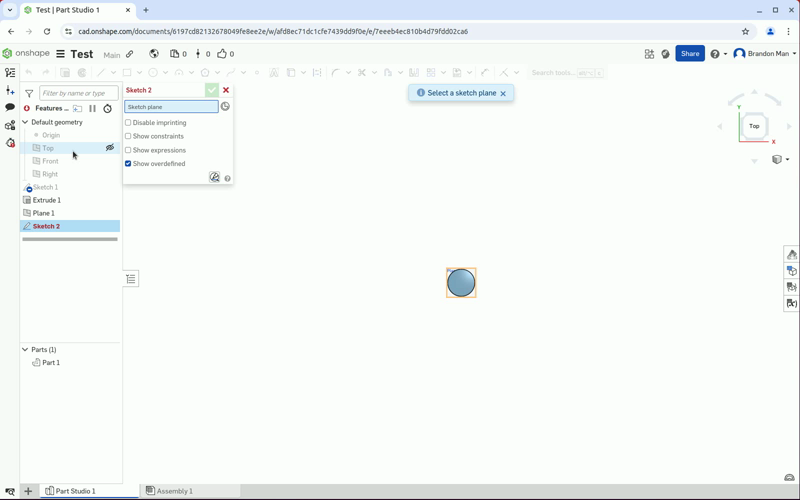
mouse_move(73, 215)
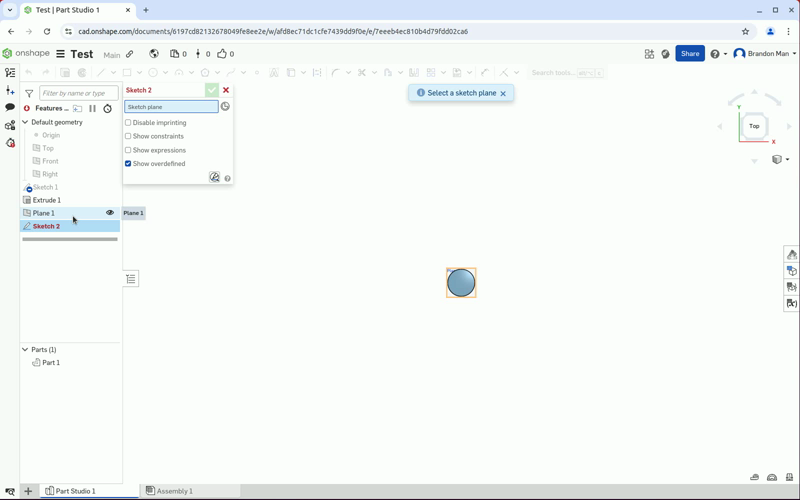
click(73, 215)
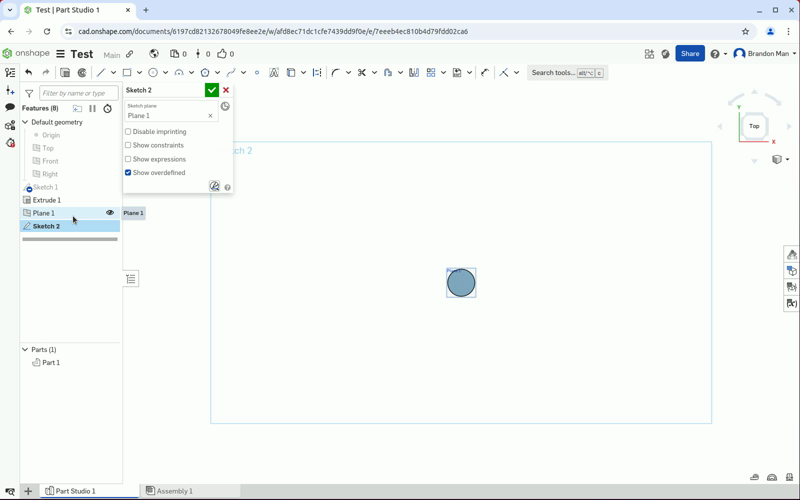
mouse_move(73, 352)
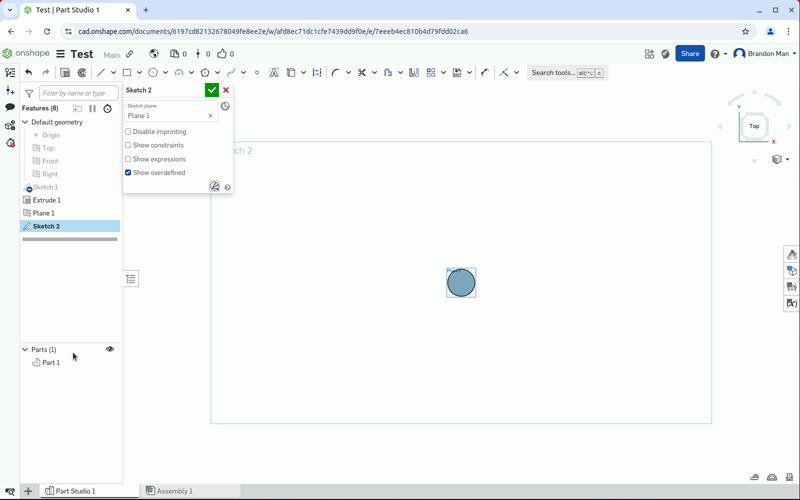
key(y)
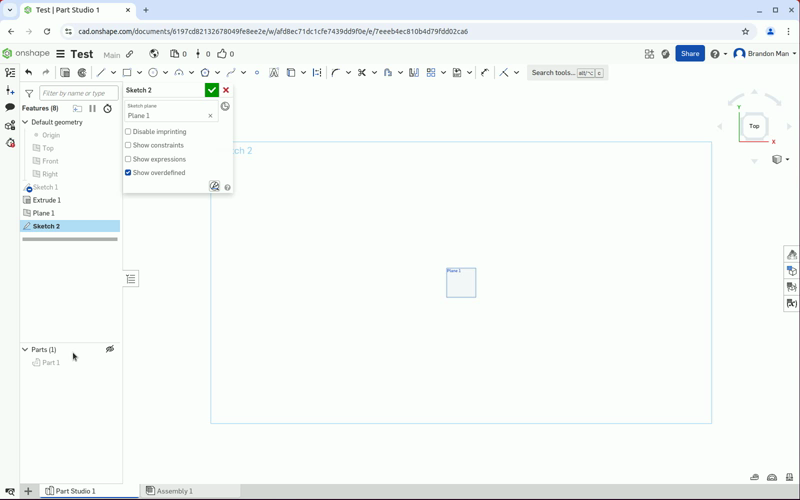
key(c)
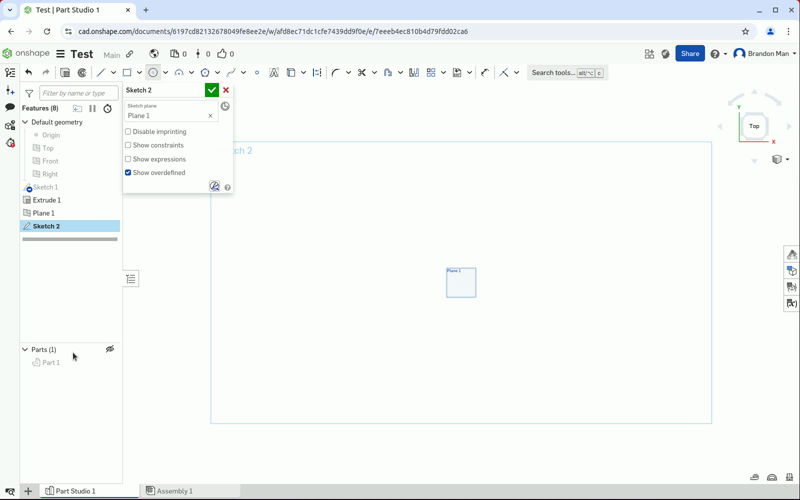
key_down(shift)
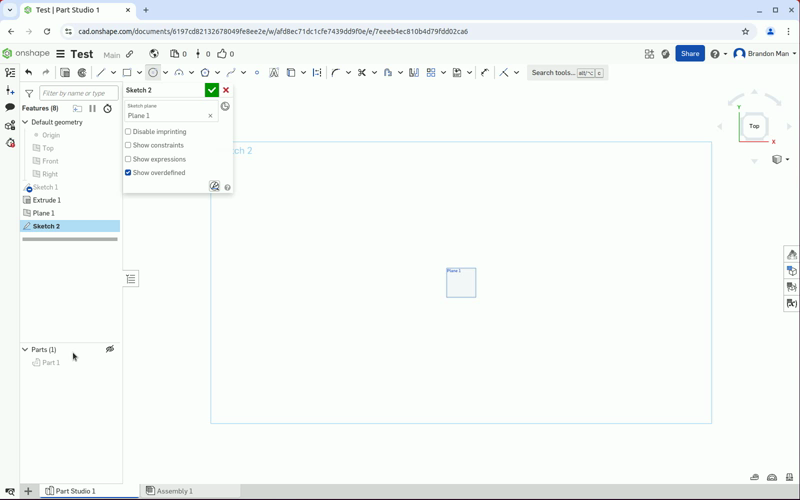
mouse_move(460, 282)
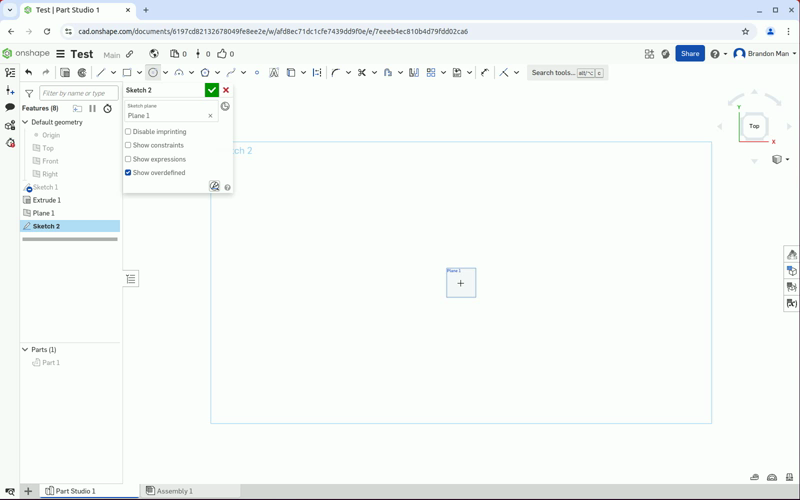
click(460, 282)
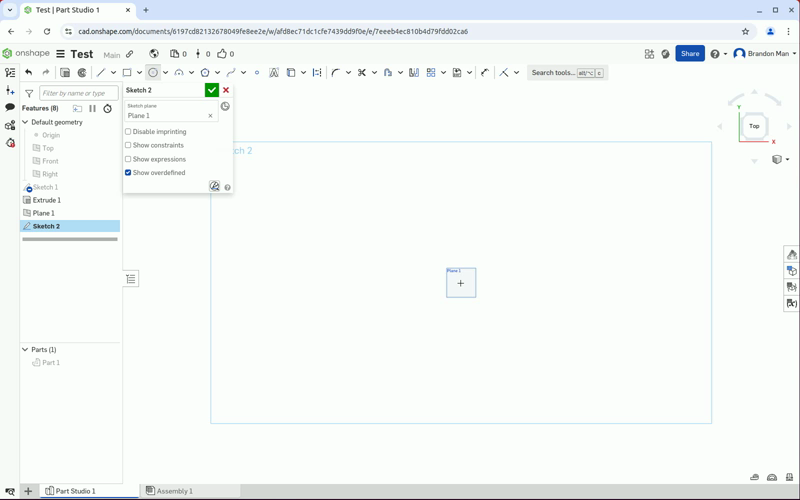
key_up(shift)
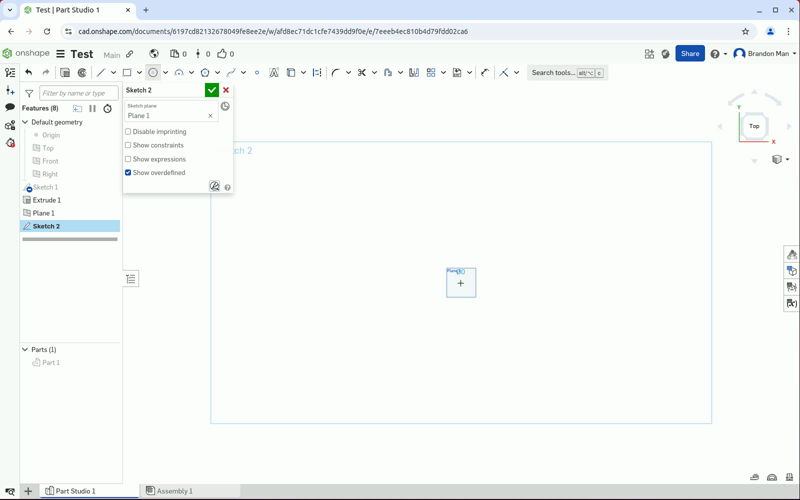
mouse_move(468, 282)
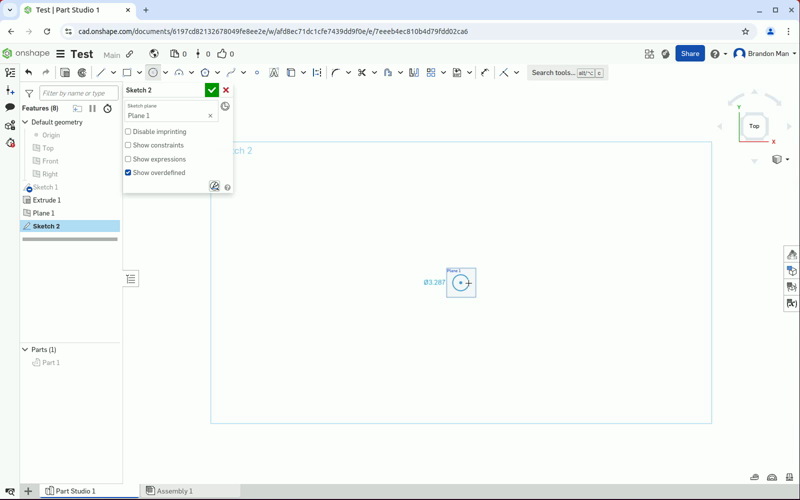
click(468, 282)
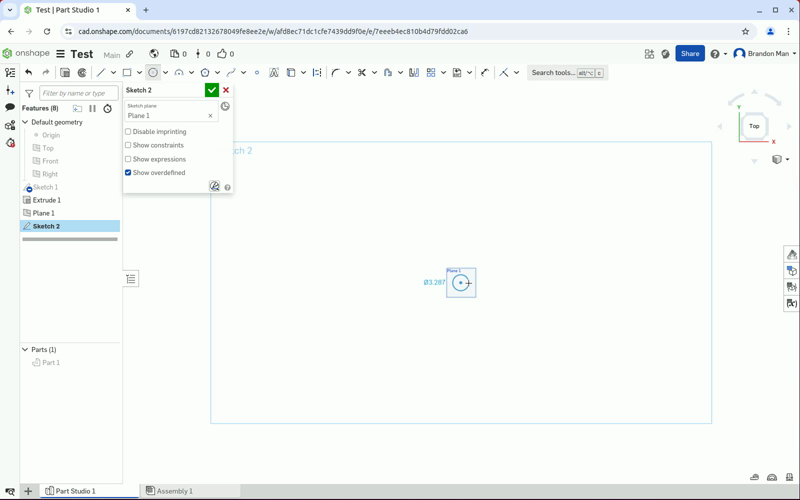
key(esc)
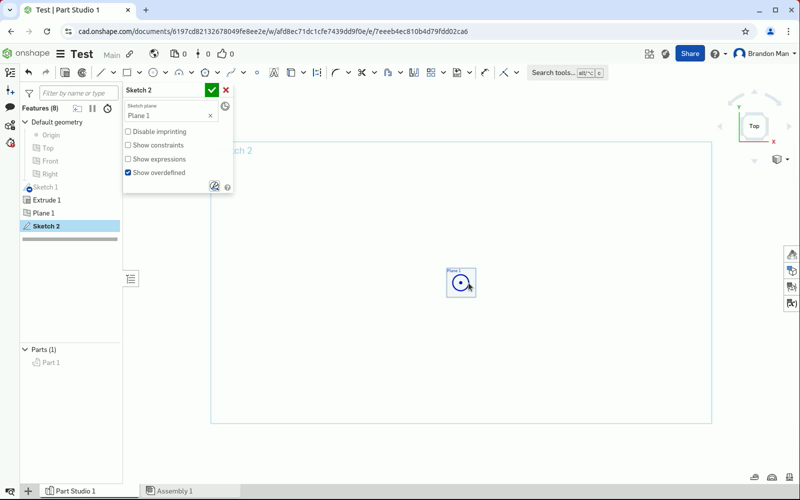
mouse_move(459, 283)
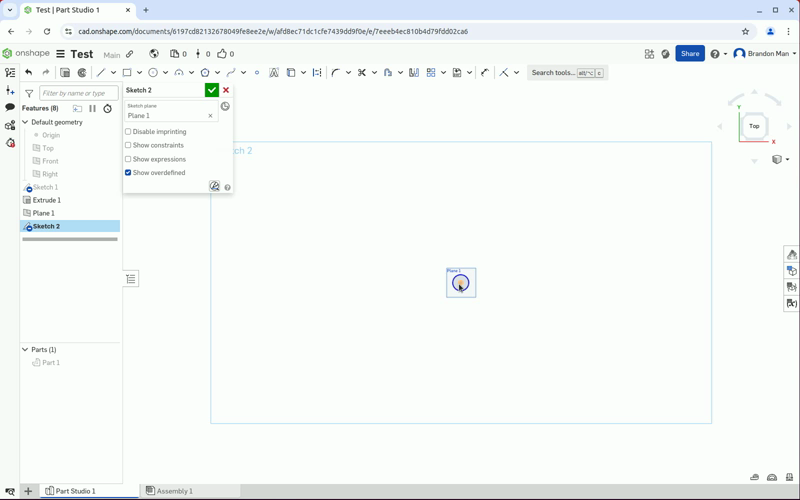
scroll(6)
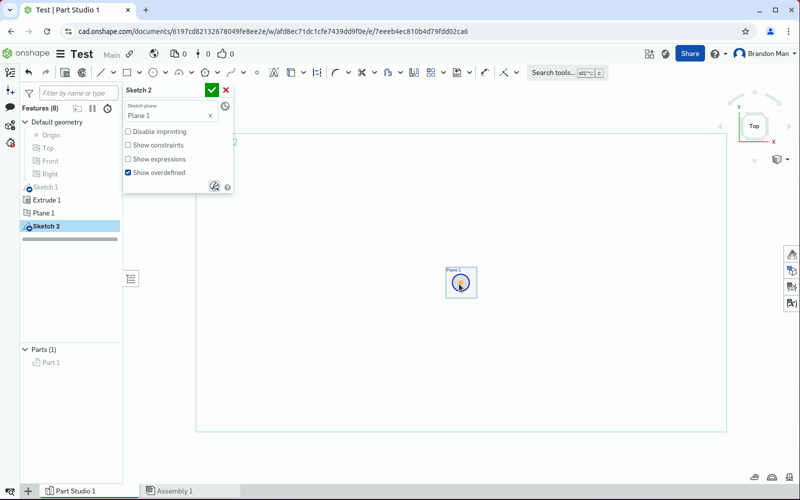
scroll(6)
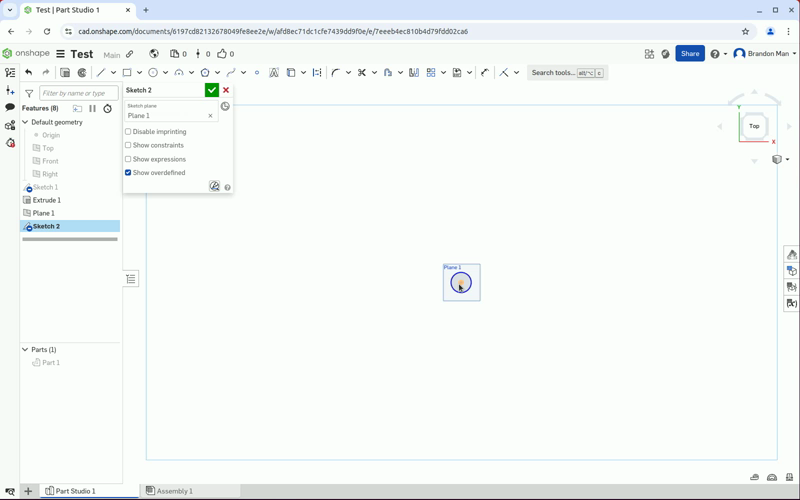
scroll(6)
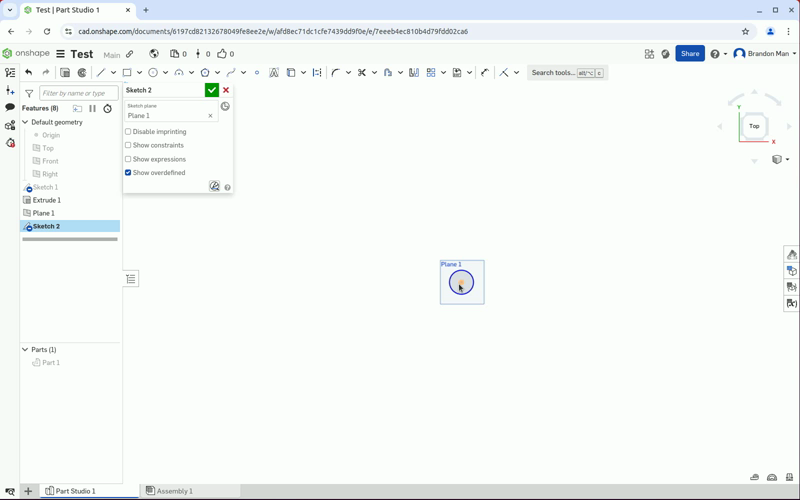
scroll(6)
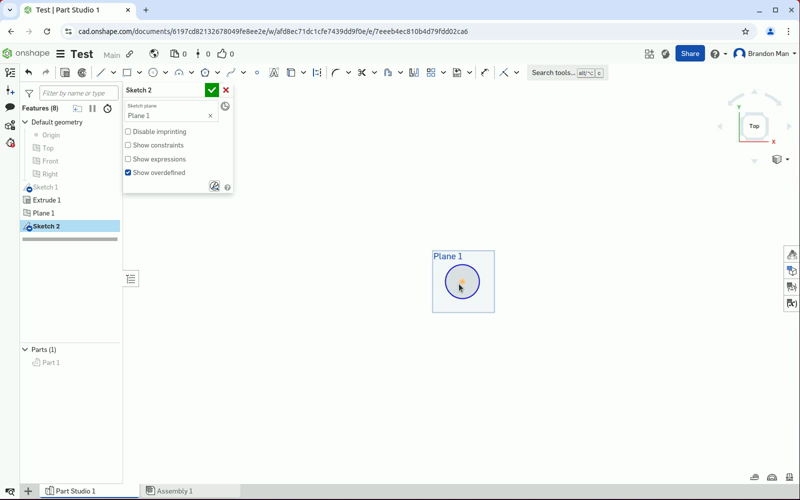
scroll(6)
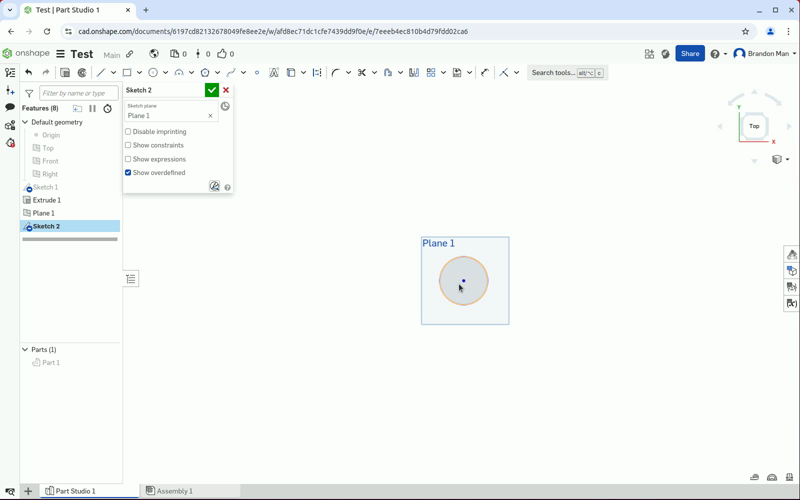
scroll(6)
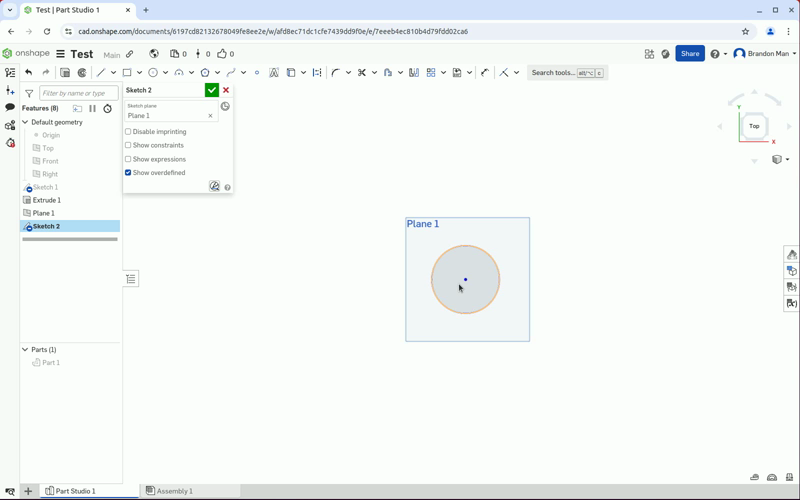
scroll(6)
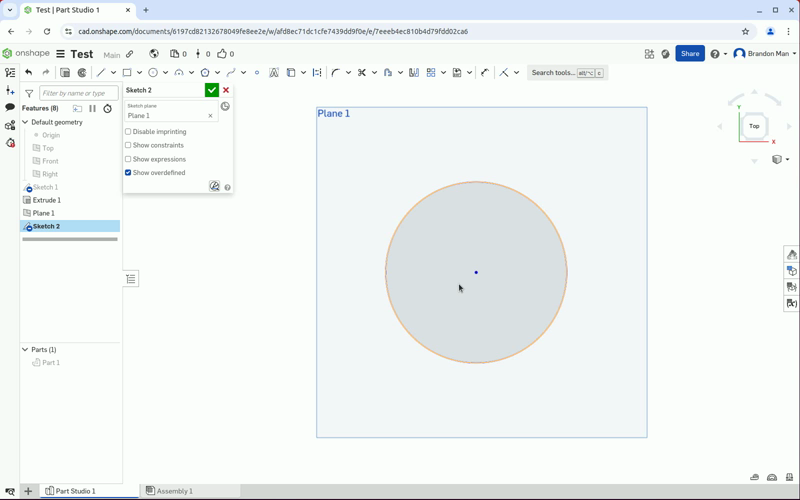
click(459, 283)
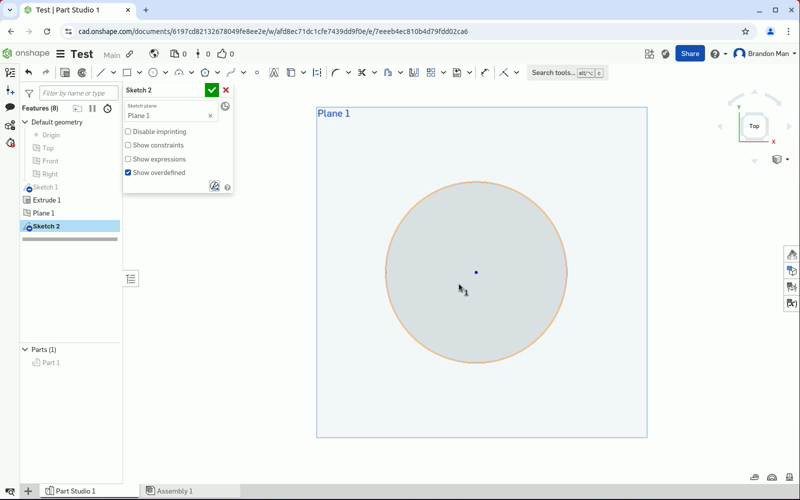
scroll(-6)
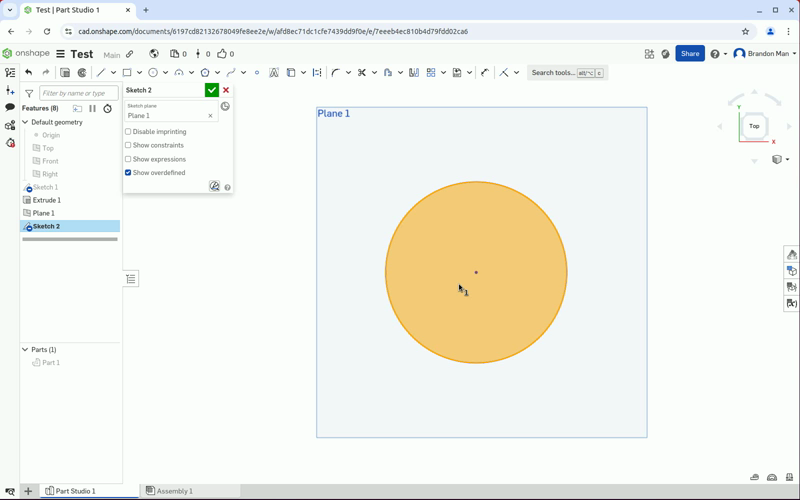
scroll(-6)
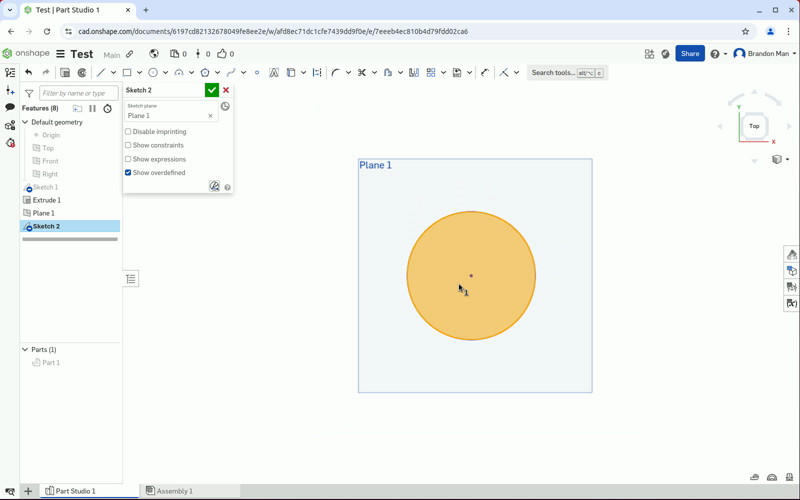
scroll(-6)
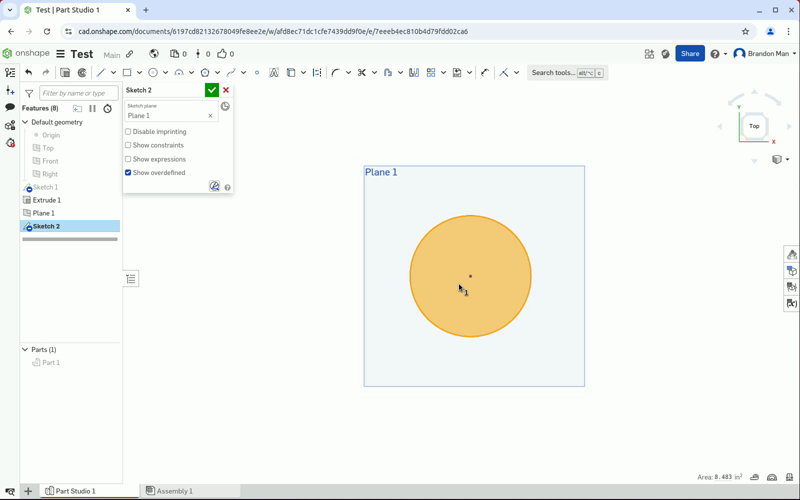
scroll(-6)
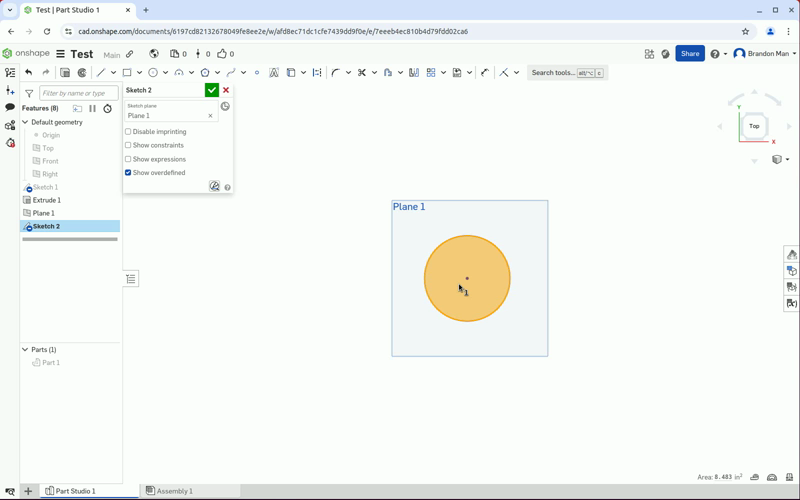
scroll(-6)
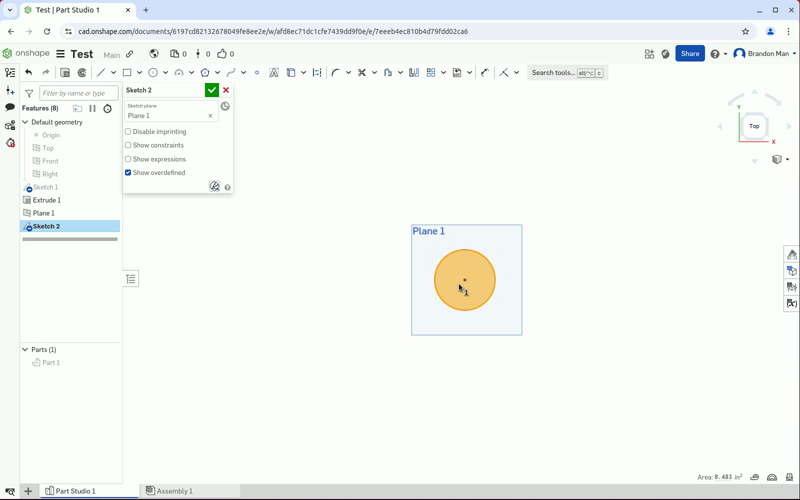
scroll(-6)
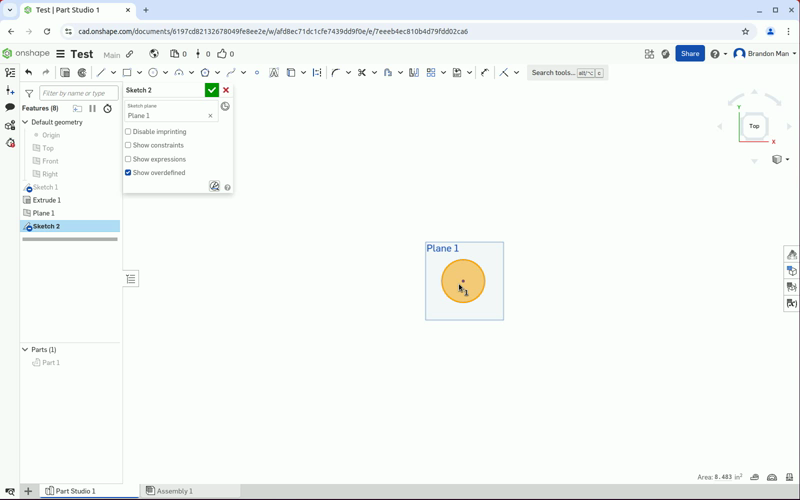
scroll(-6)
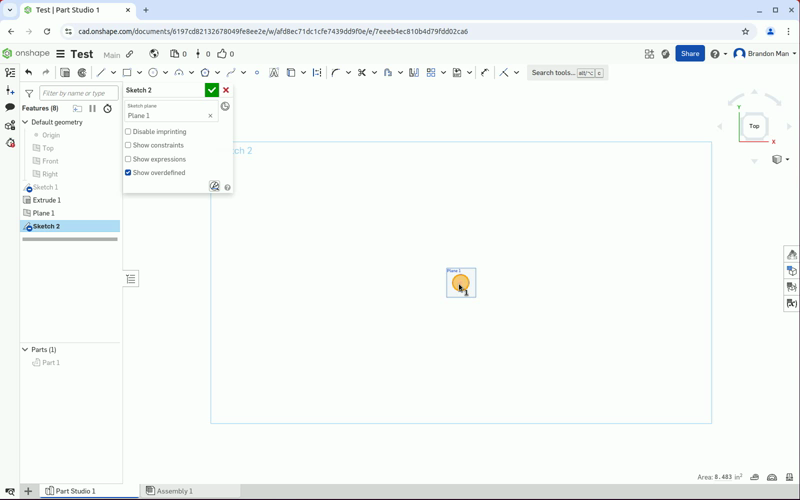
mouse_move(73, 352)
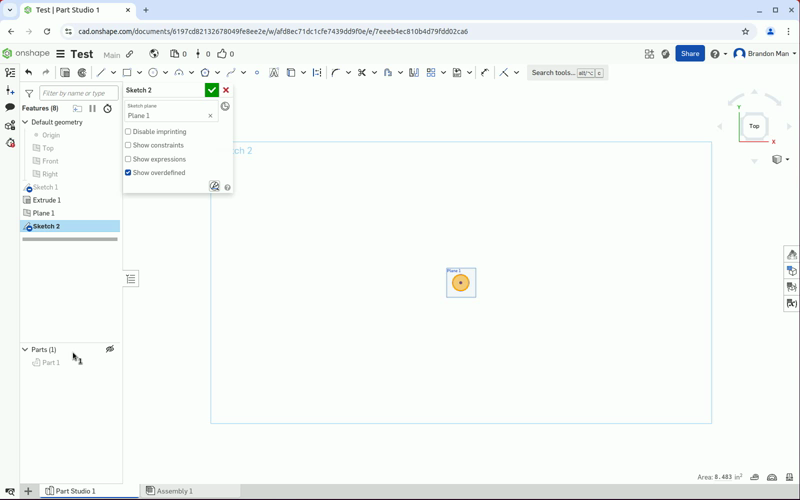
key(shift+y)
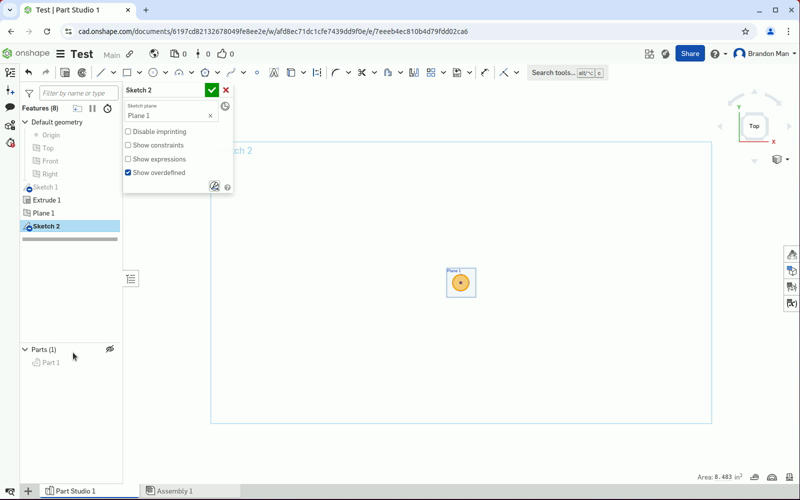
key(shift+e)
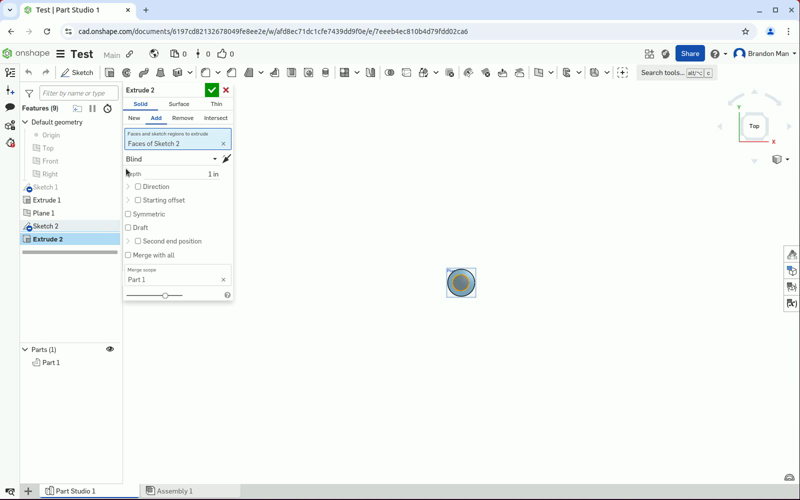
mouse_move(143, 106)
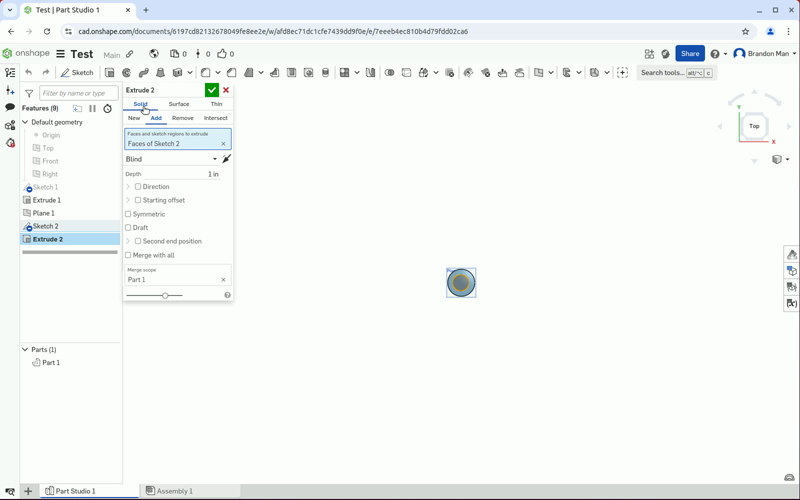
click(143, 106)
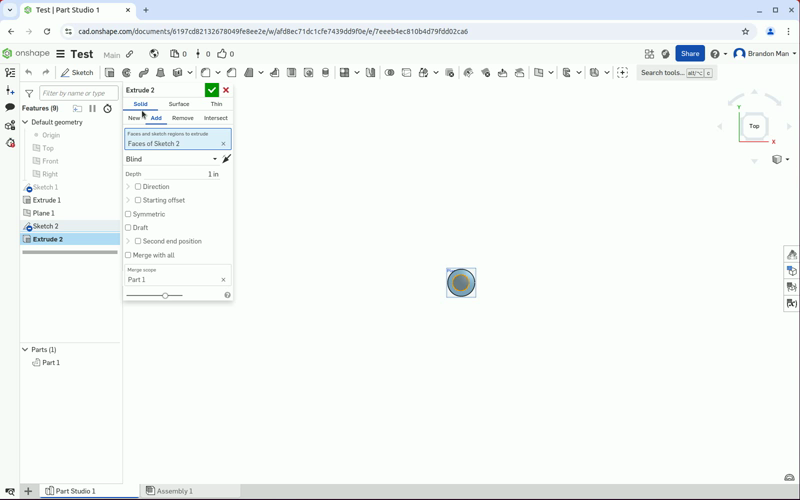
mouse_move(137, 120)
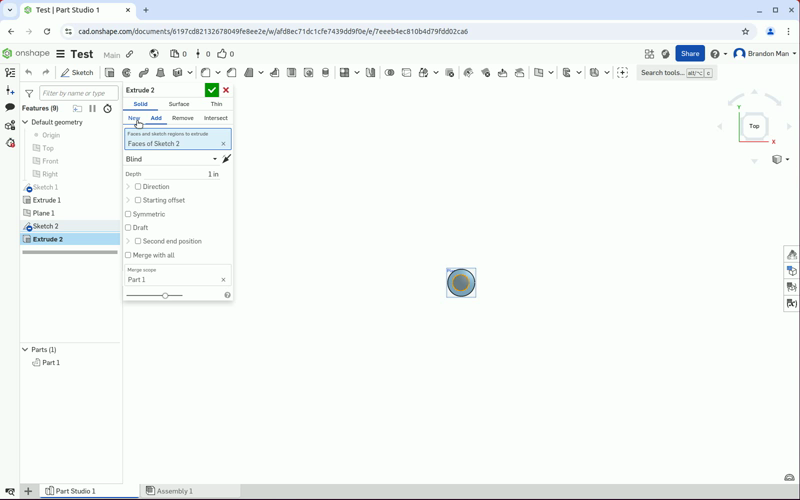
click(137, 120)
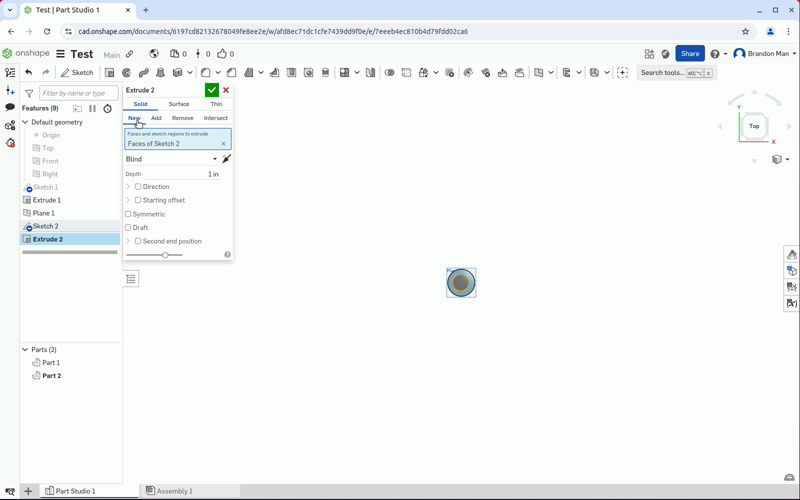
key(tab, 4)
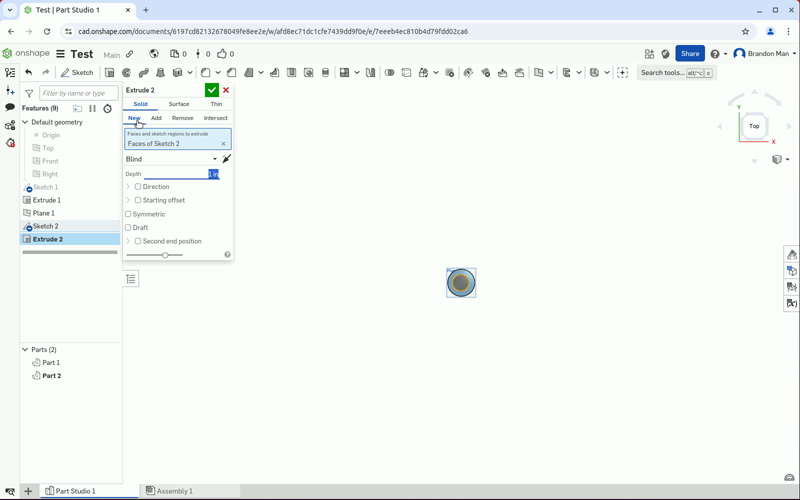
text(22.386)
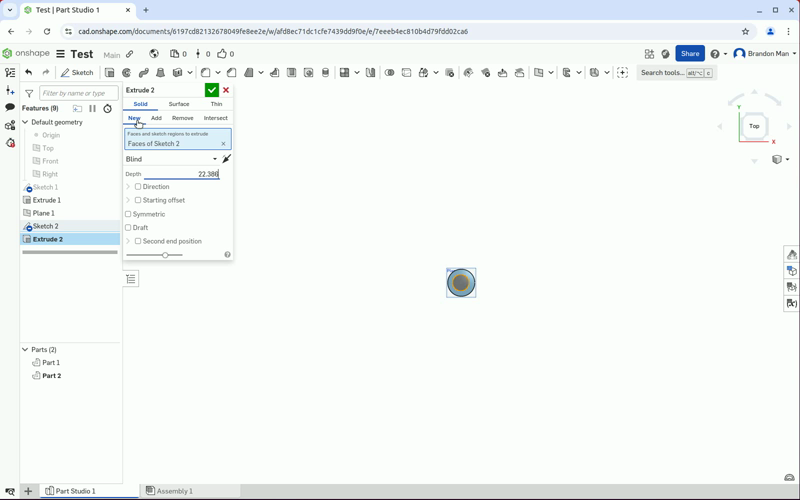
key(enter)
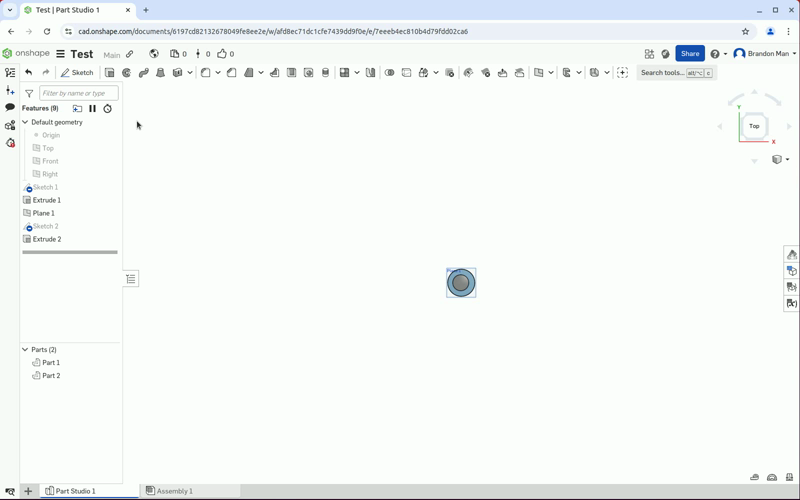
key(shift+h)
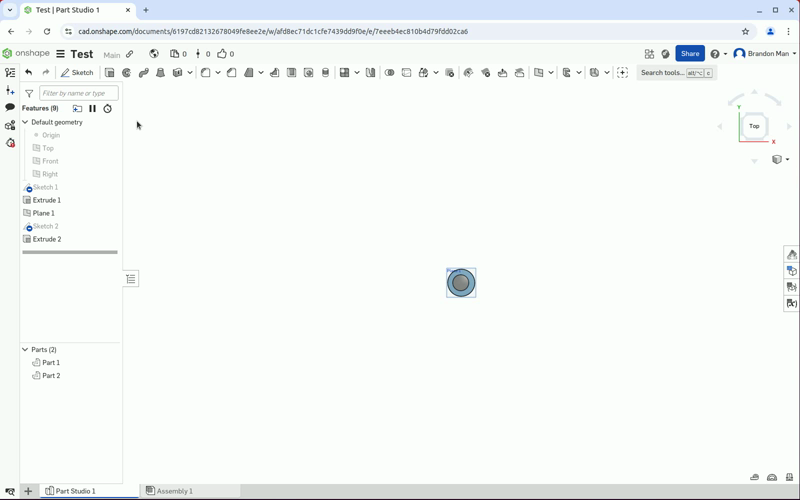
key(shift+h)
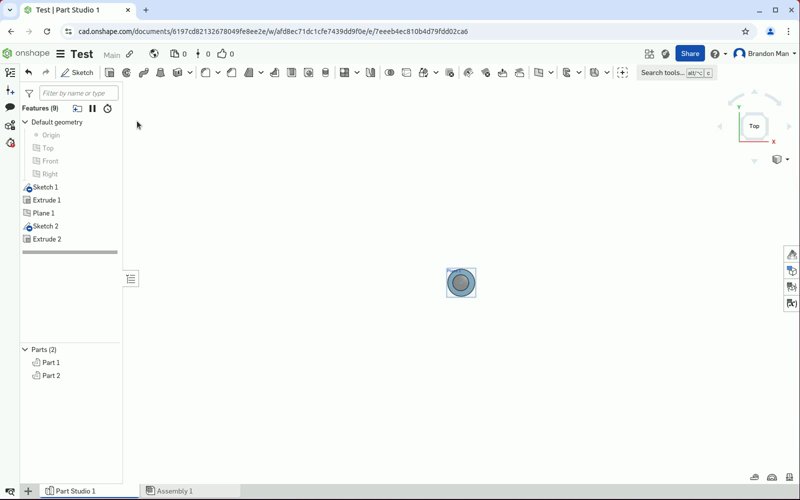
key(shift+7)
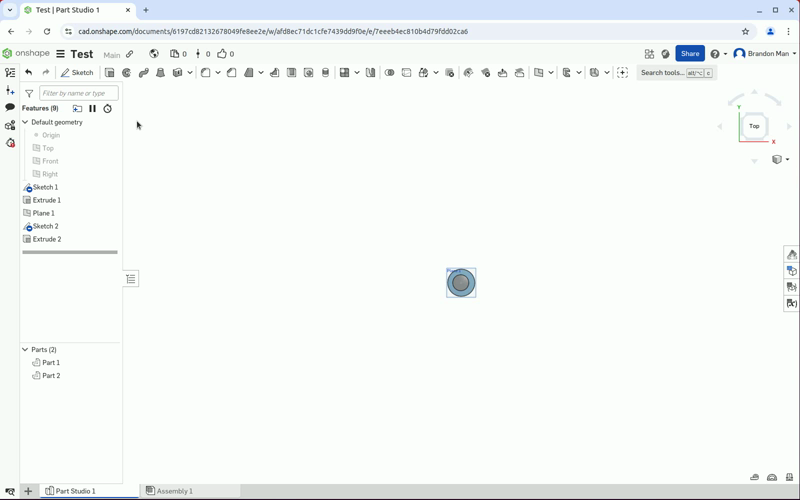
key(up, 3)
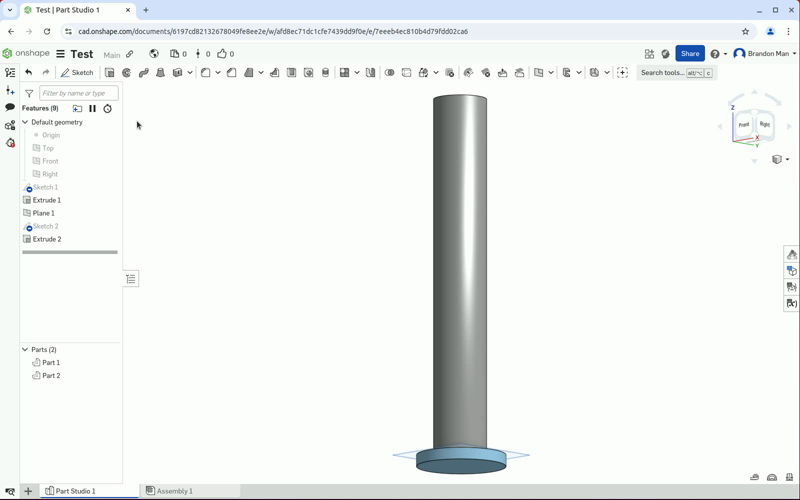
key(left, 3)
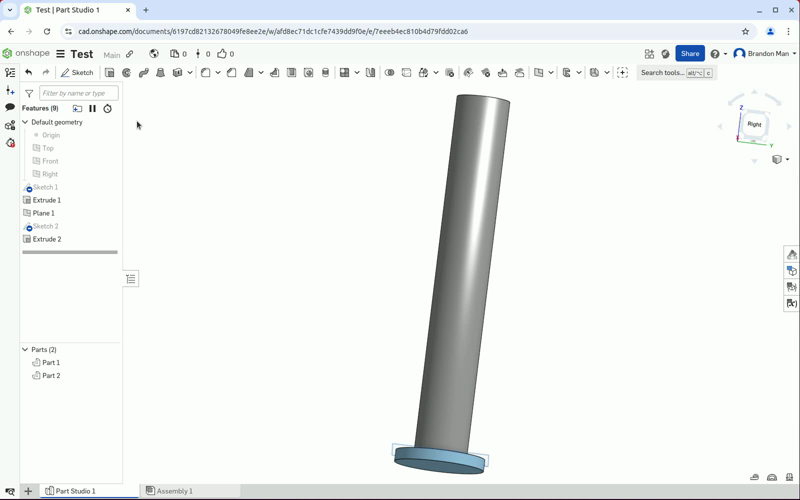
key(right, 3)
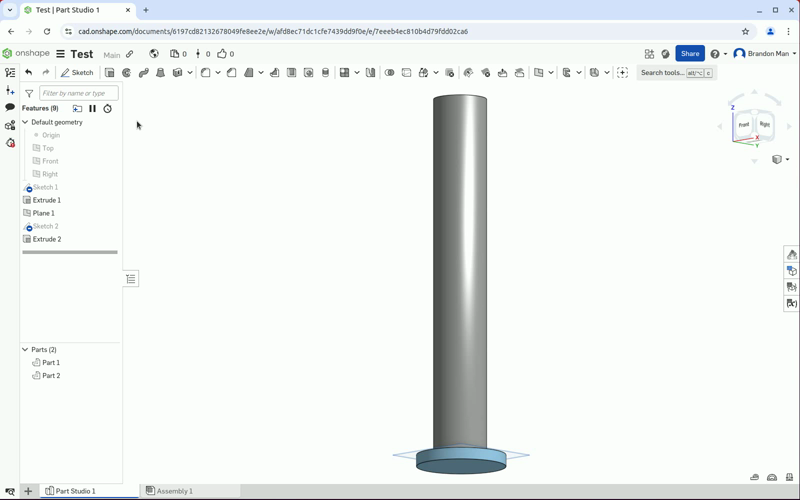
key(down, 3)
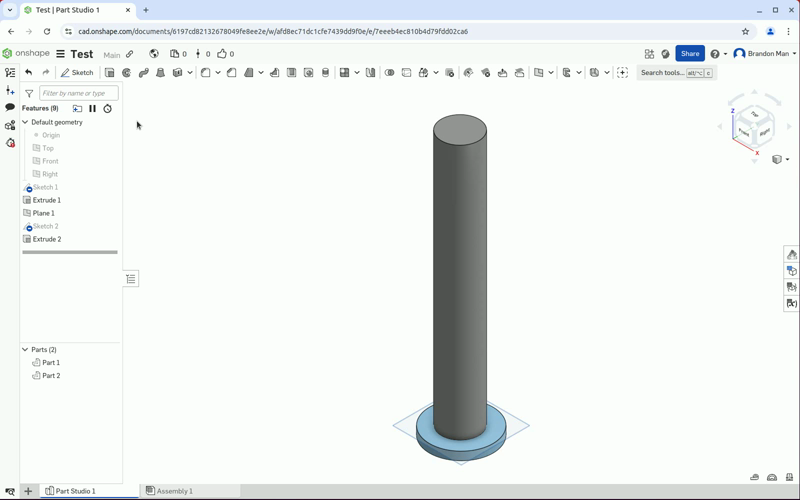
mouse_move(73, 189)
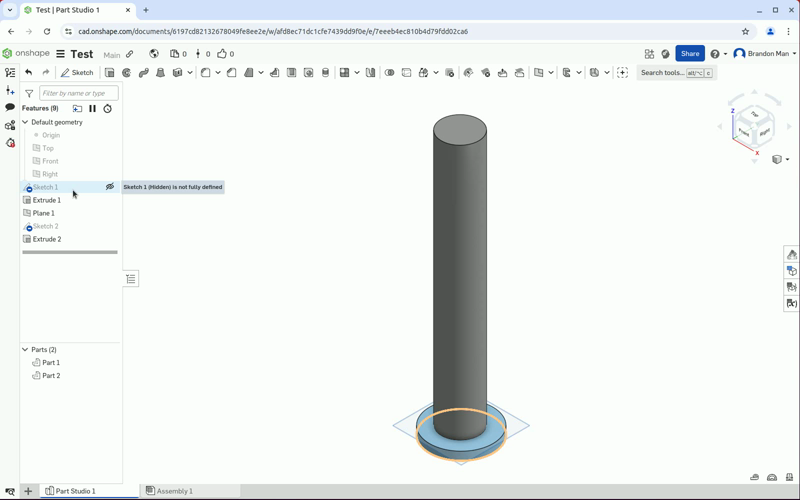
click(73, 189)